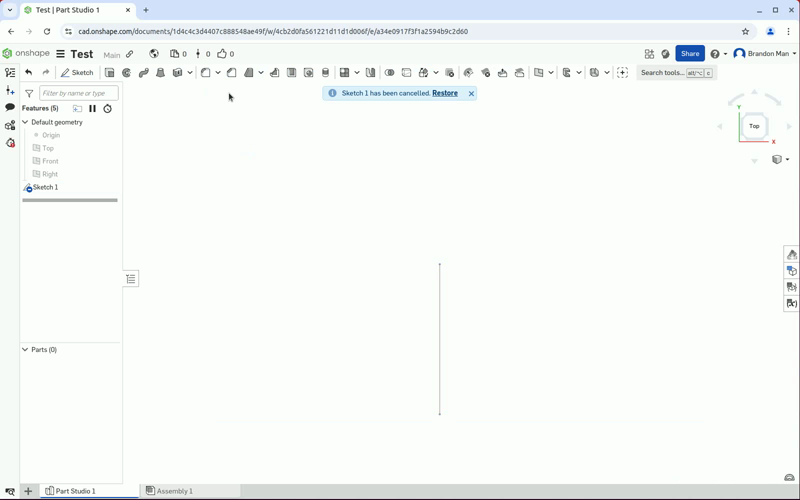
key(shift+h)
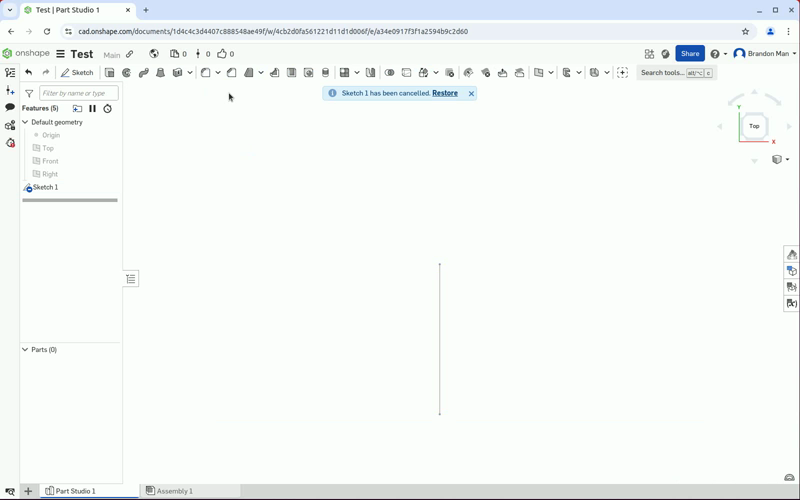
key(shift+s)
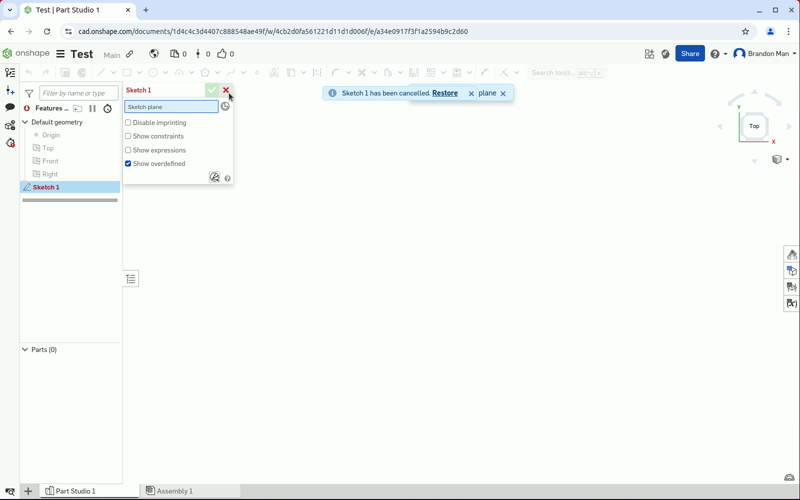
mouse_move(73, 150)
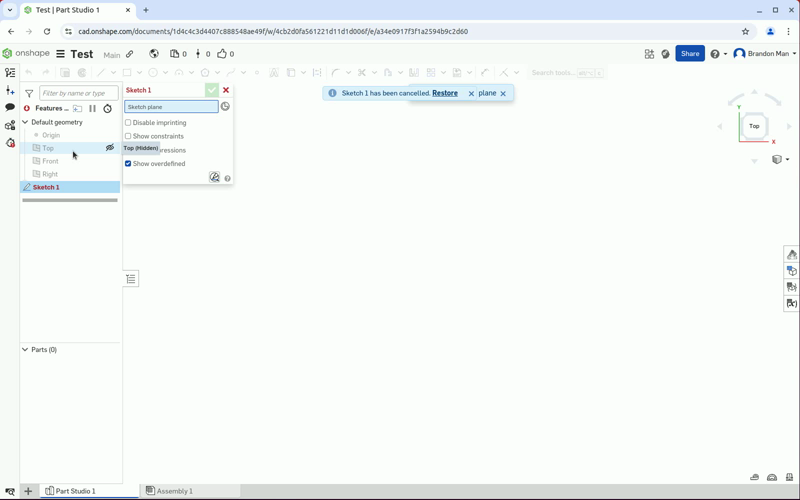
click(73, 150)
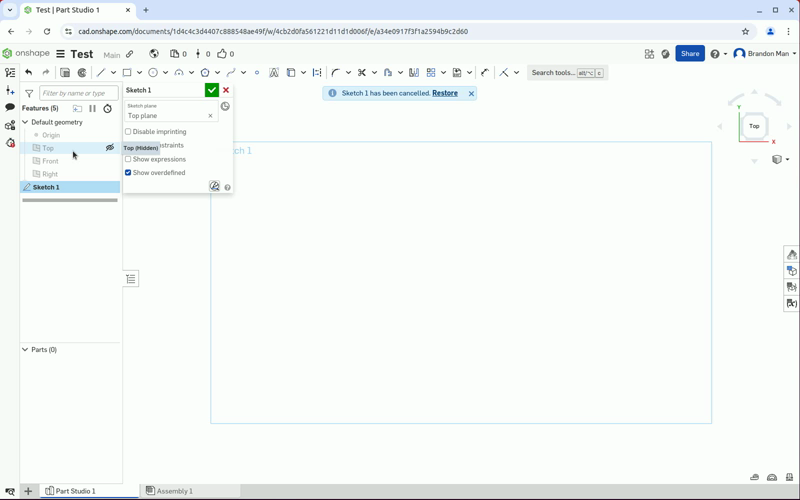
mouse_move(73, 352)
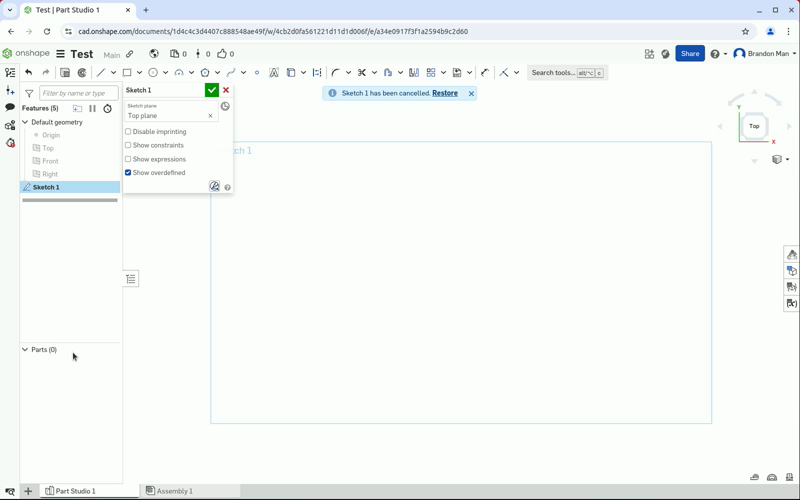
key(y)
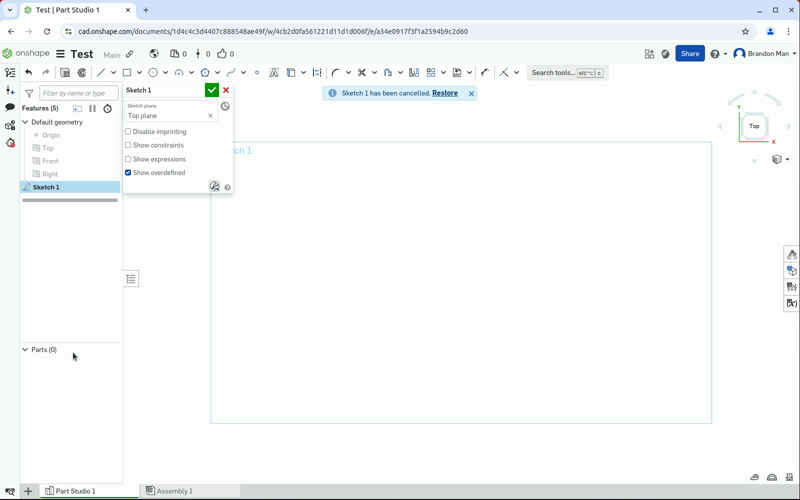
key(c)
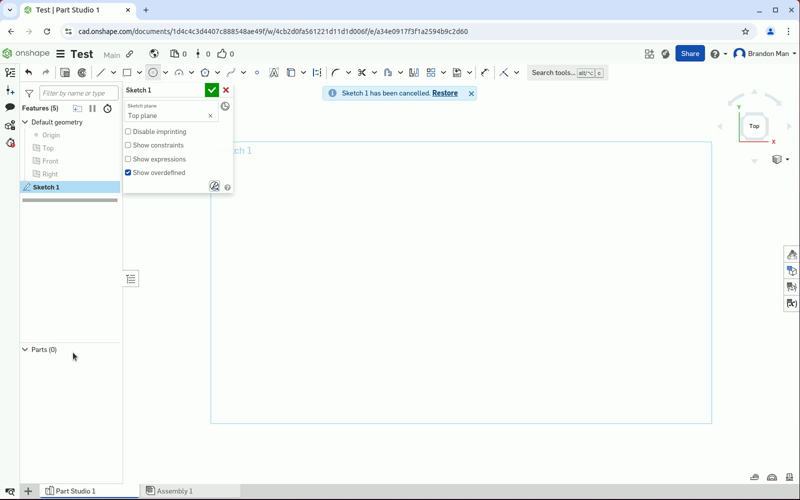
key_down(shift)
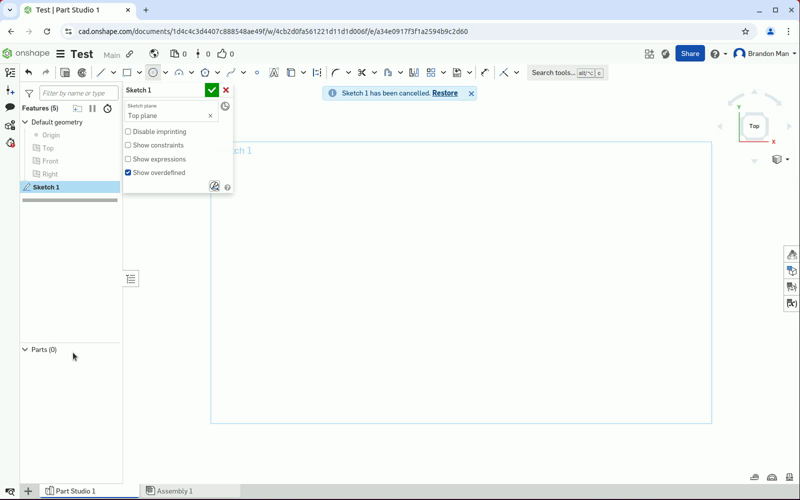
mouse_move(461, 282)
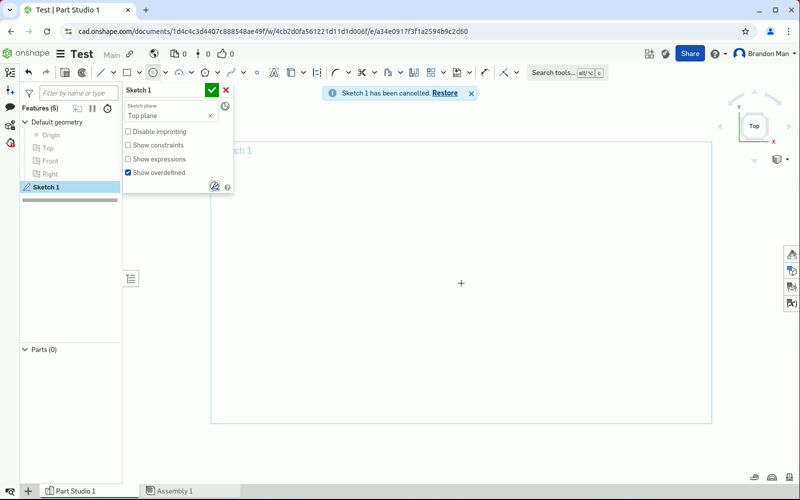
click(461, 282)
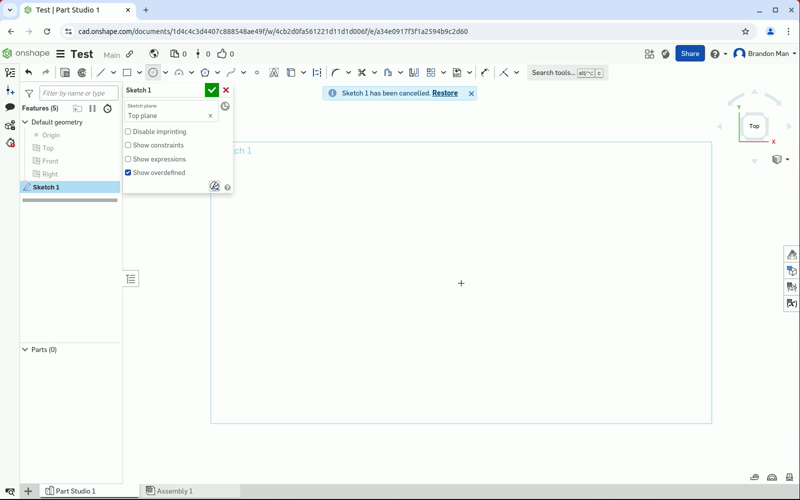
key_up(shift)
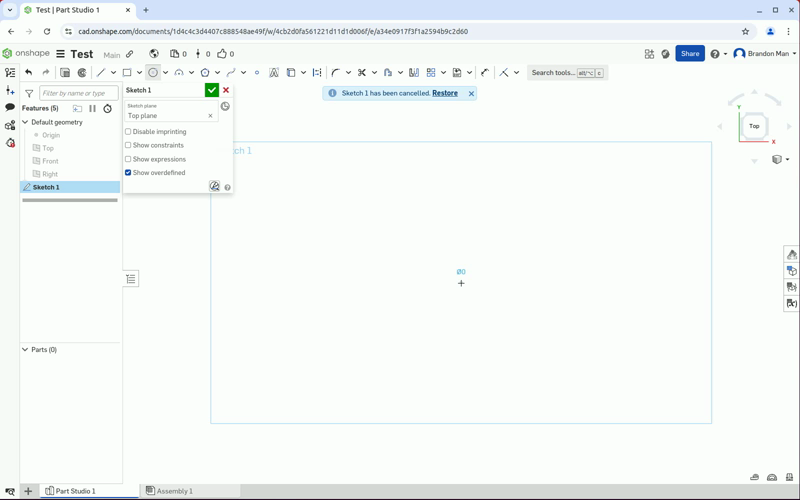
mouse_move(514, 282)
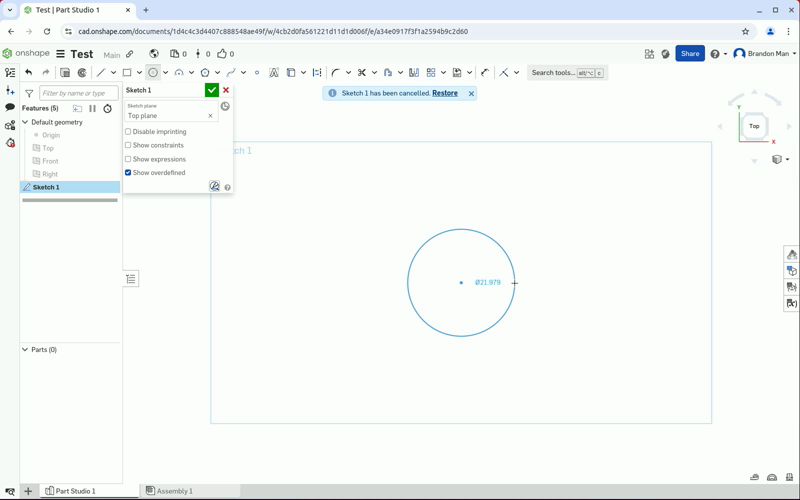
click(514, 282)
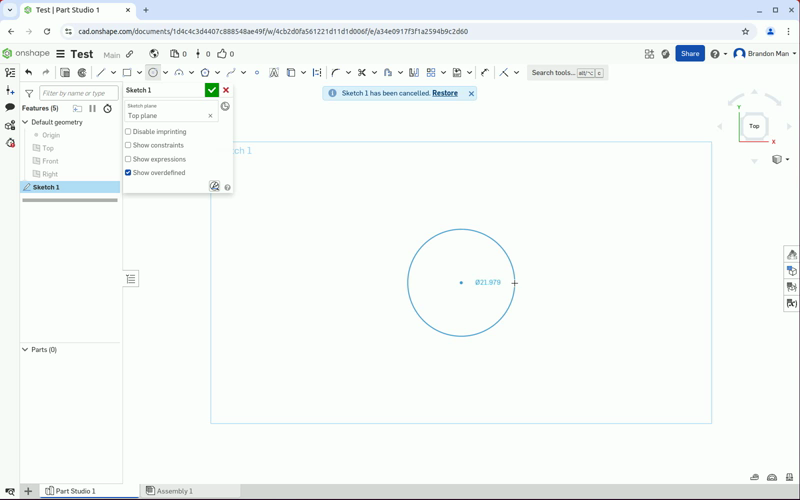
key(esc)
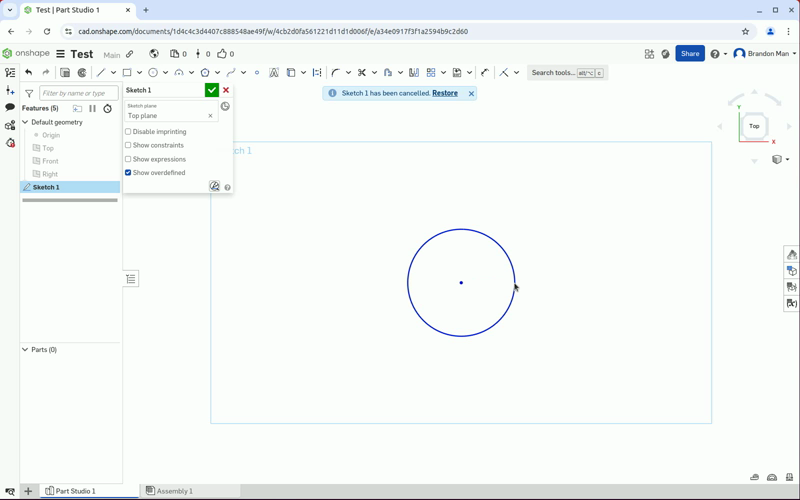
key(c)
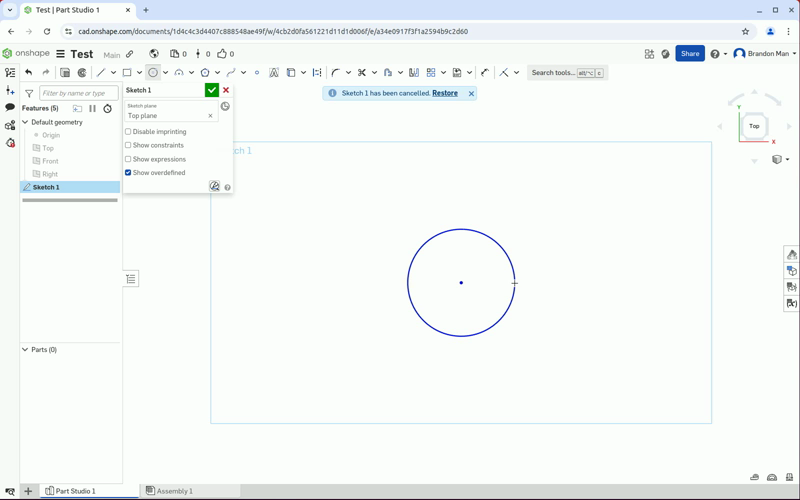
key_down(shift)
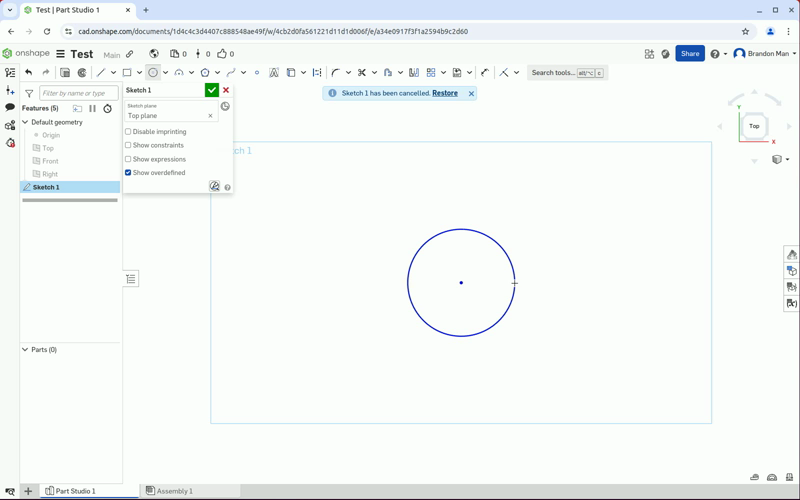
mouse_move(461, 282)
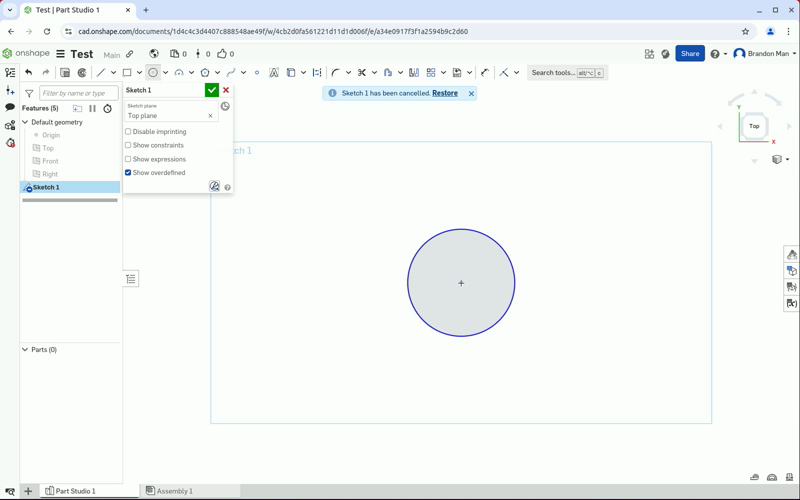
click(461, 282)
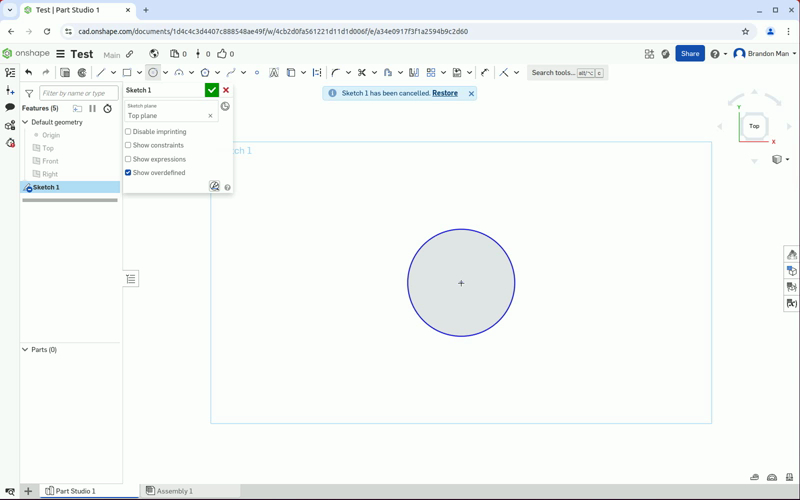
key_up(shift)
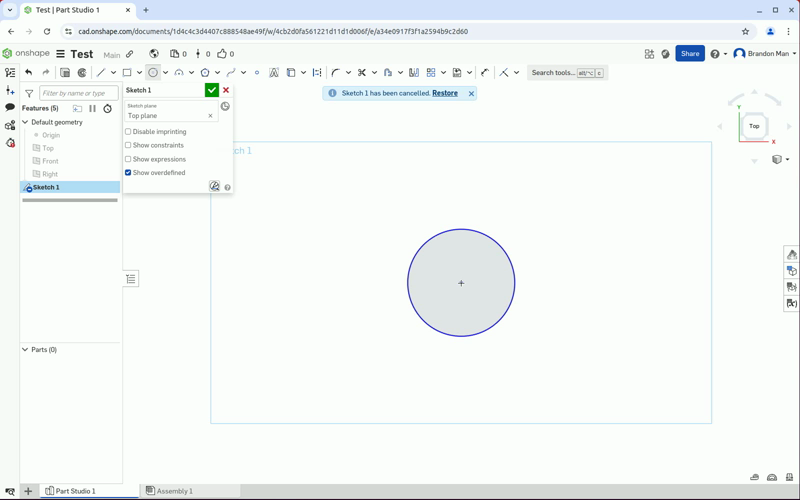
mouse_move(487, 282)
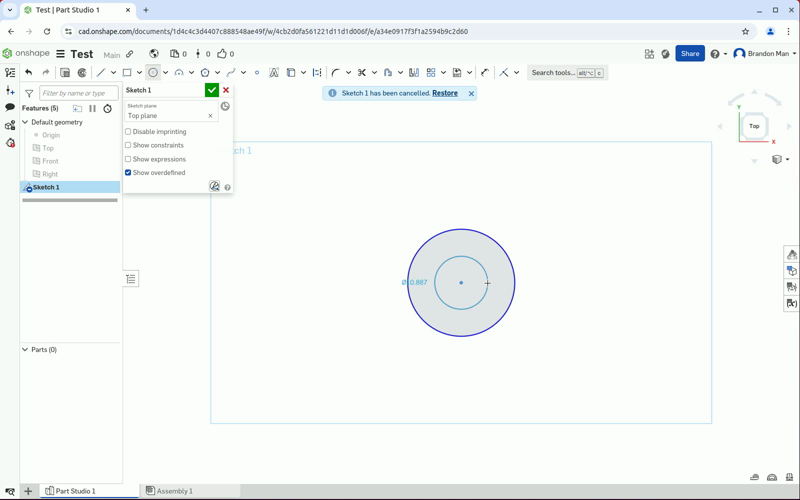
click(487, 282)
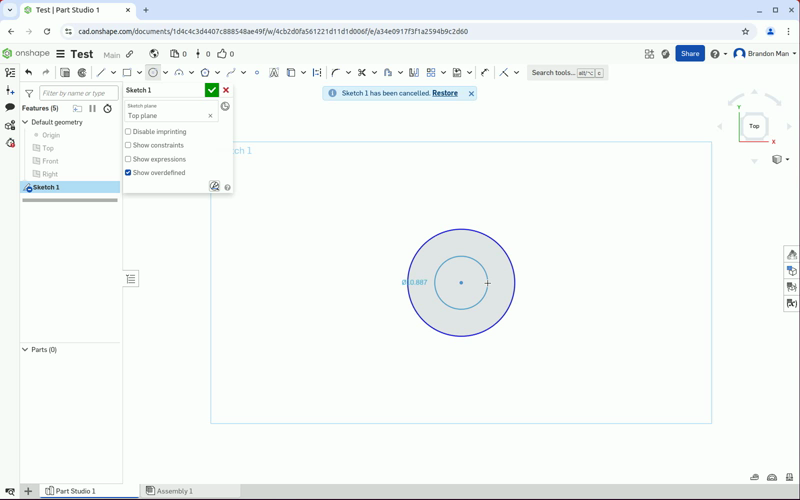
key(esc)
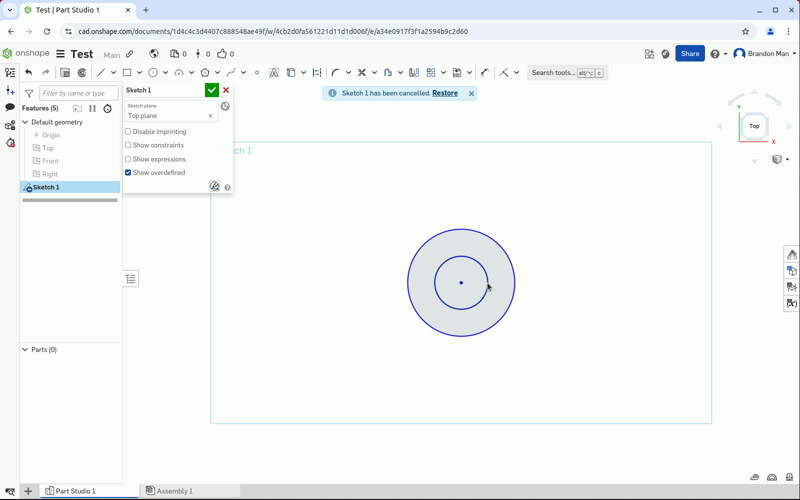
mouse_move(499, 277)
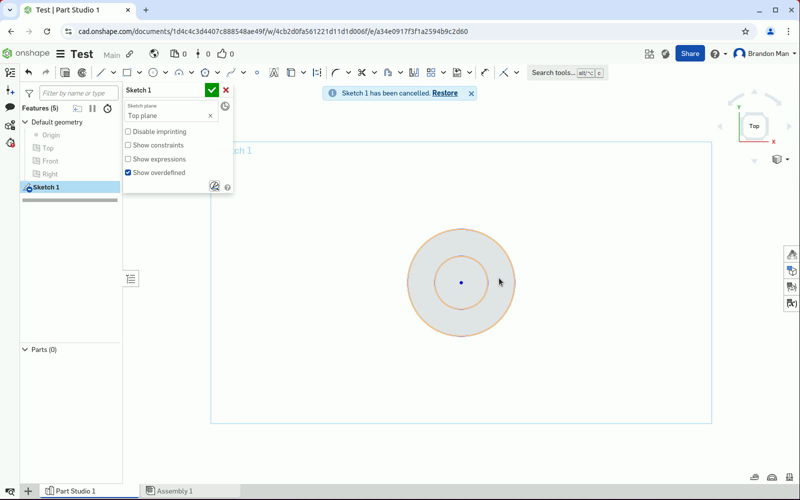
click(499, 277)
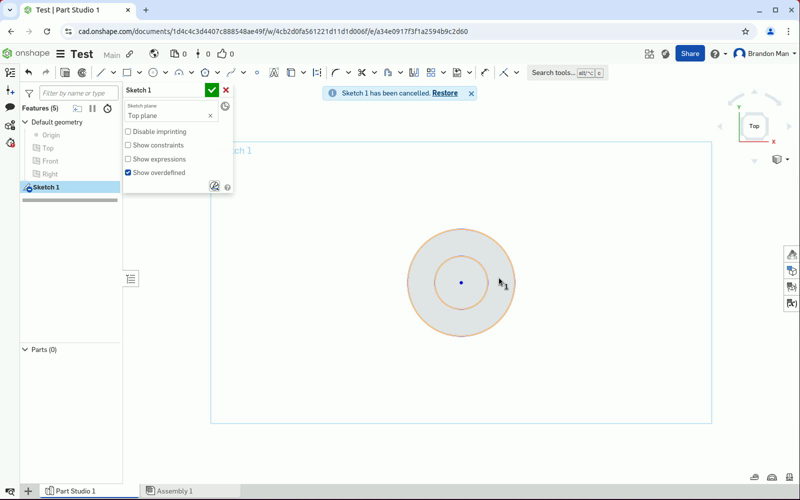
mouse_move(73, 352)
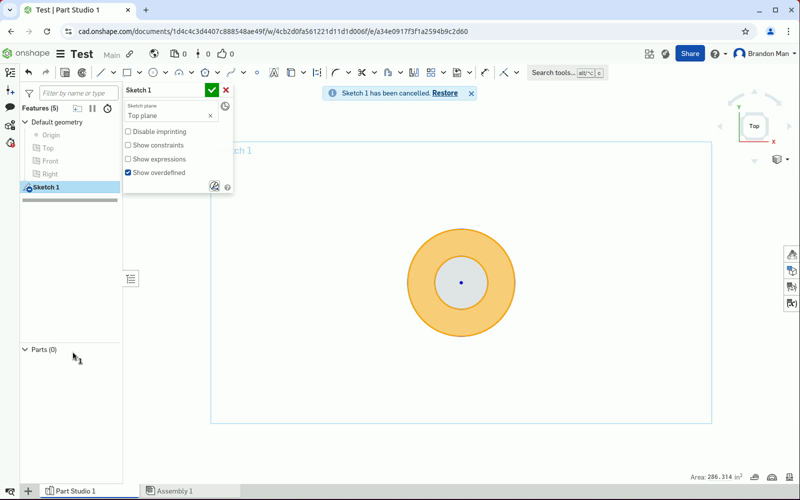
key(shift+y)
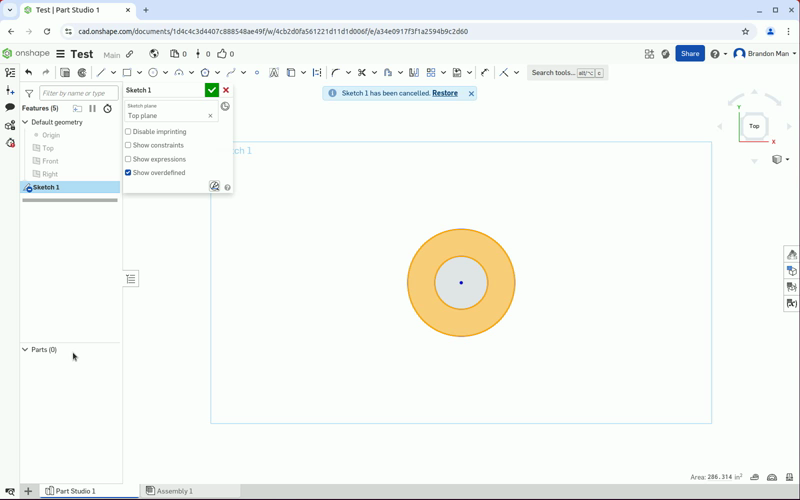
key(shift+e)
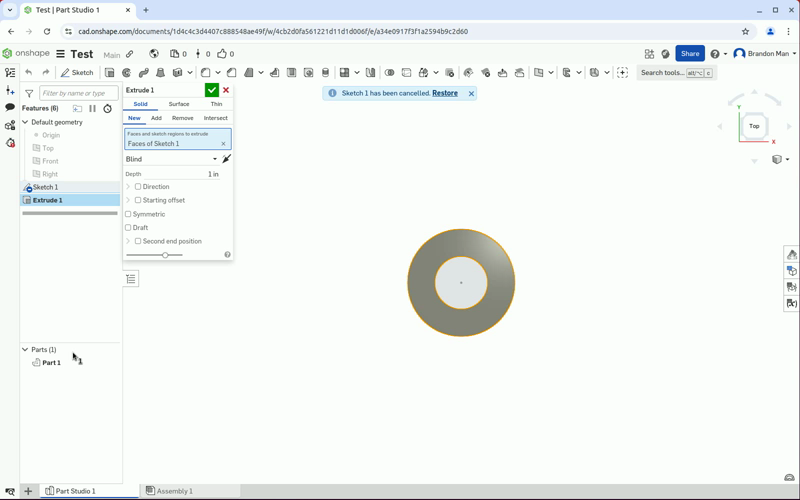
mouse_move(143, 106)
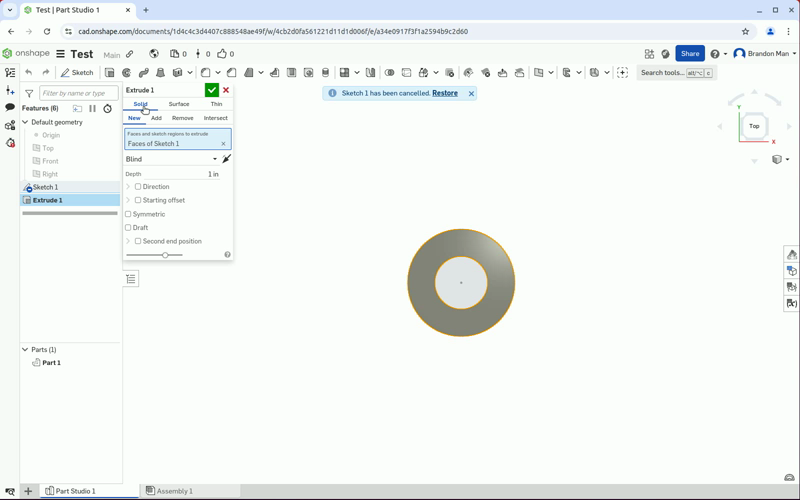
click(143, 106)
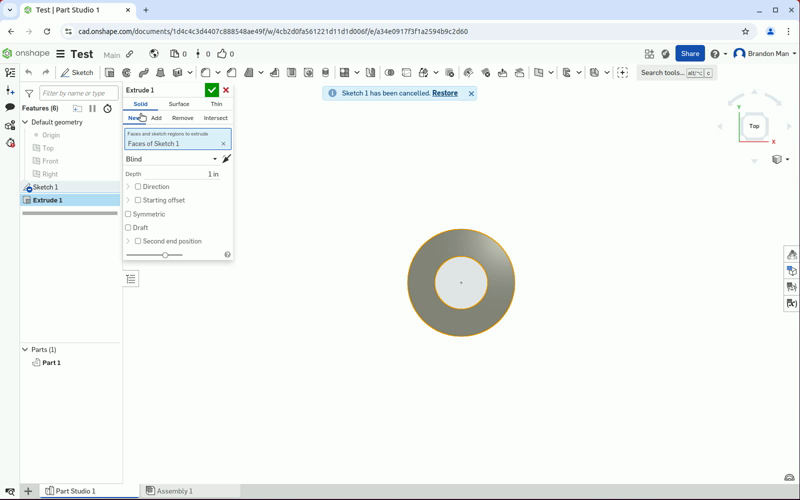
mouse_move(137, 120)
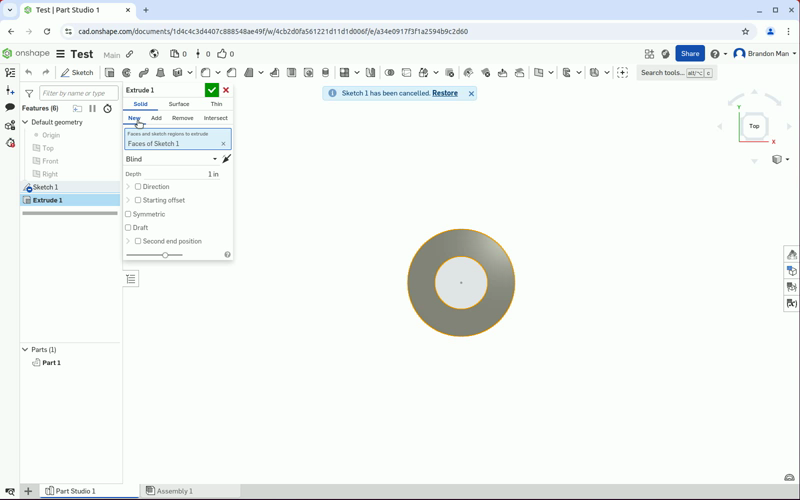
click(137, 120)
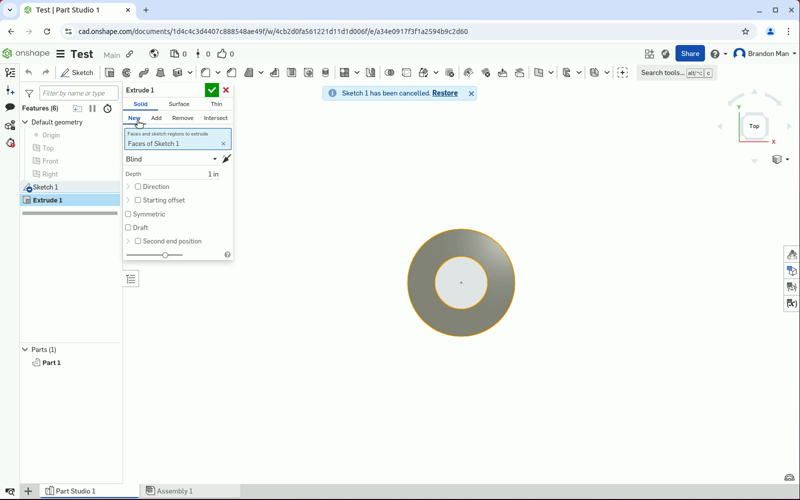
key(tab, 4)
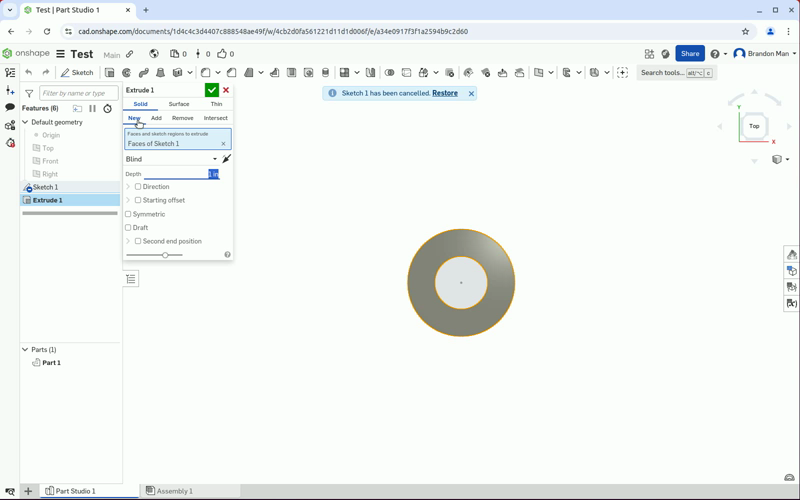
text(46.216)
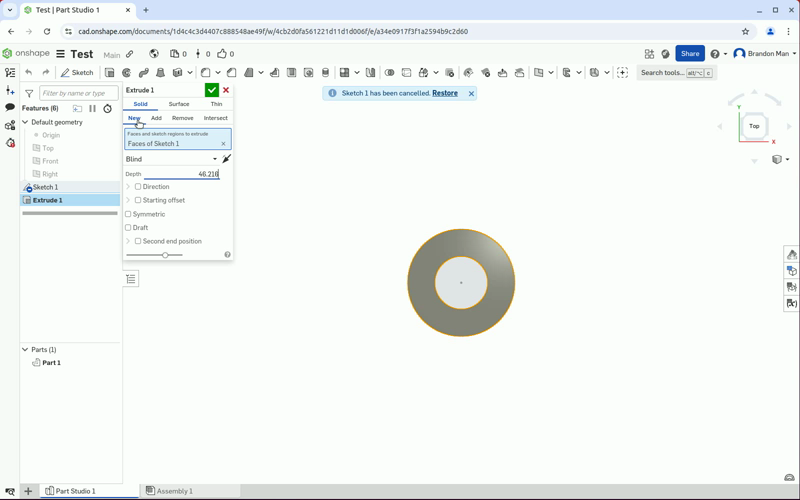
key(tab, 3)
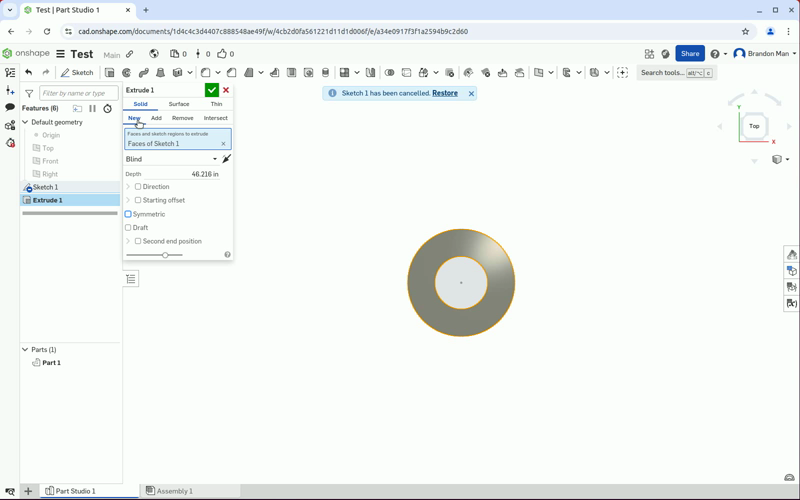
key(space)
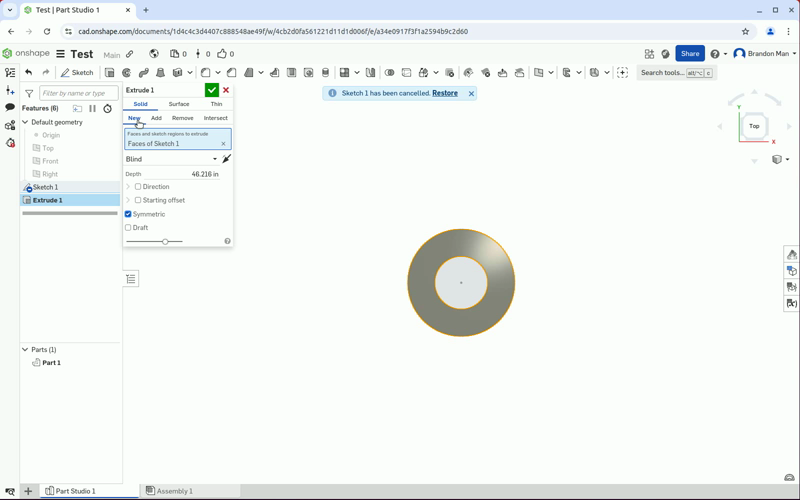
key(enter)
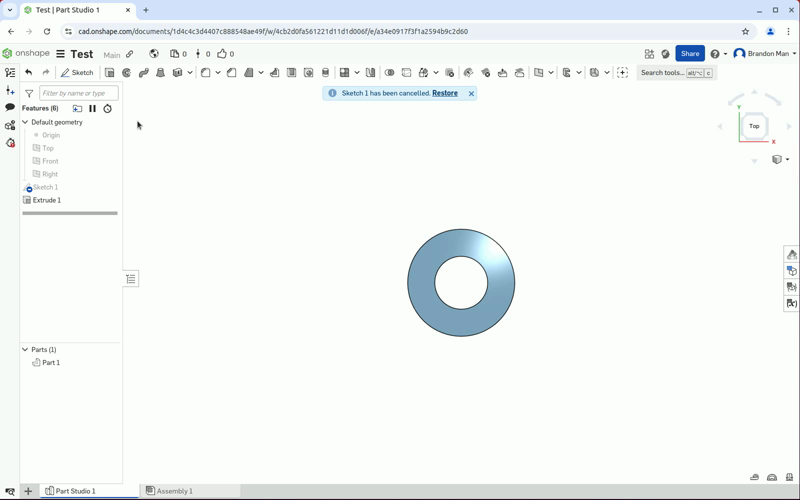
key(shift+h)
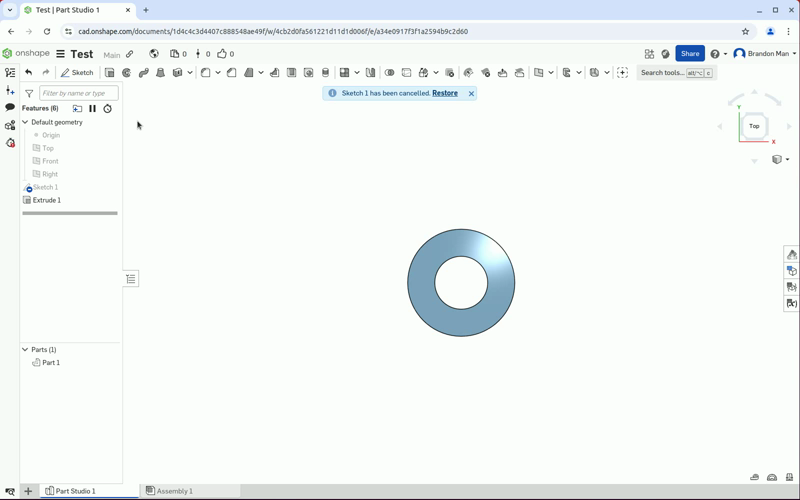
key(shift+h)
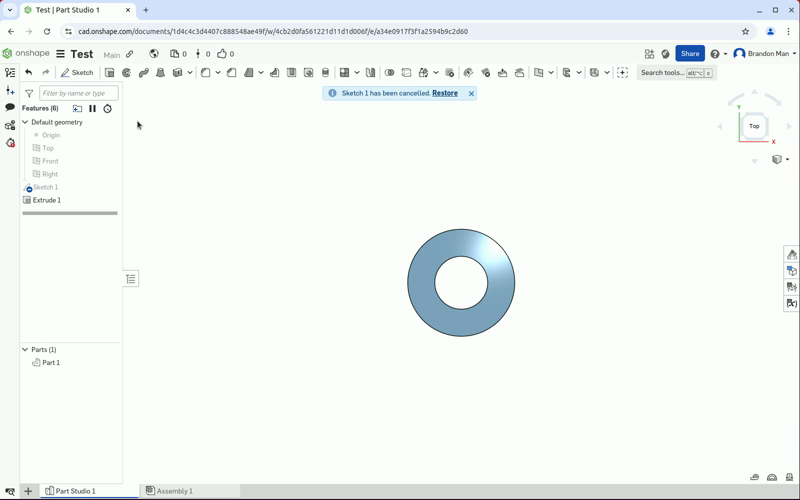
mouse_move(73, 189)
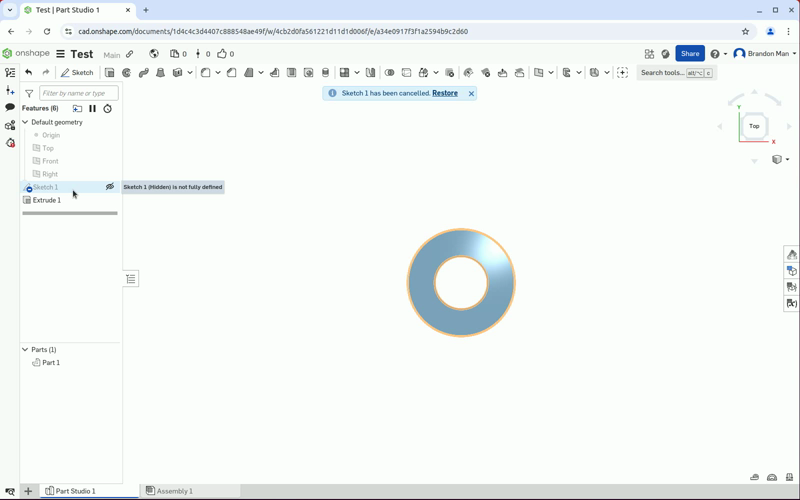
click(73, 189)
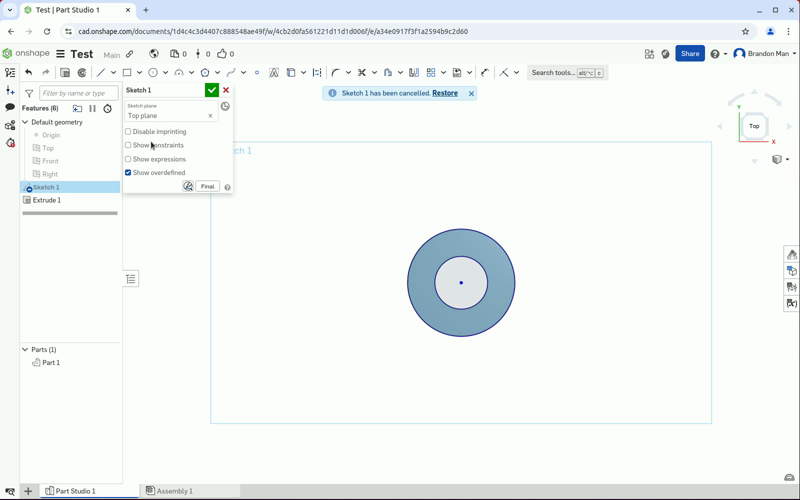
mouse_move(229, 92)
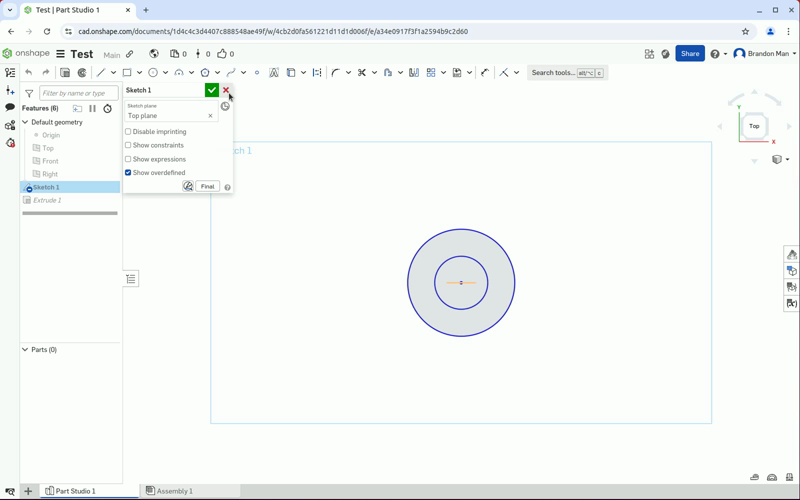
click(229, 92)
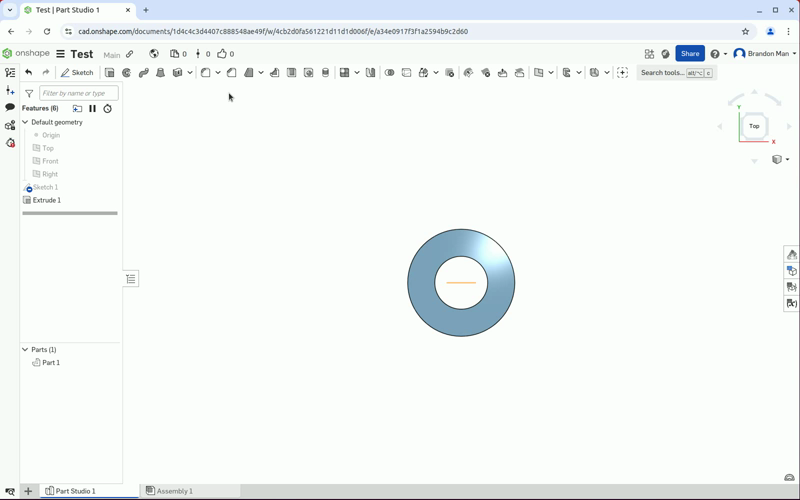
mouse_move(541, 75)
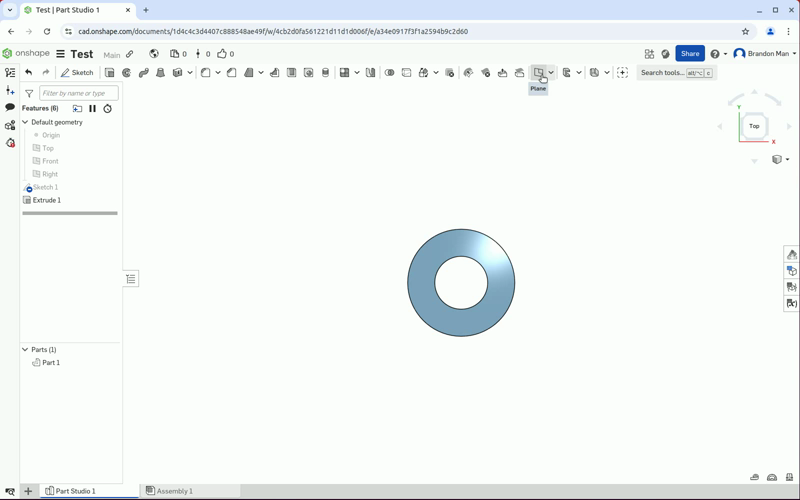
click(541, 75)
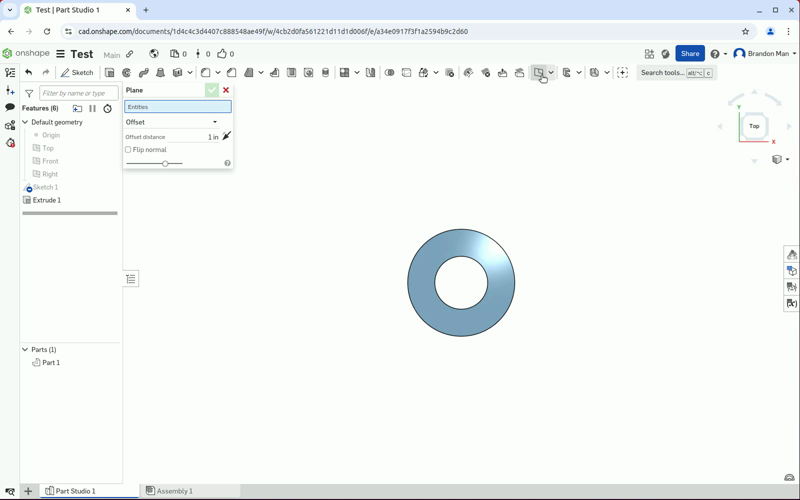
mouse_move(73, 150)
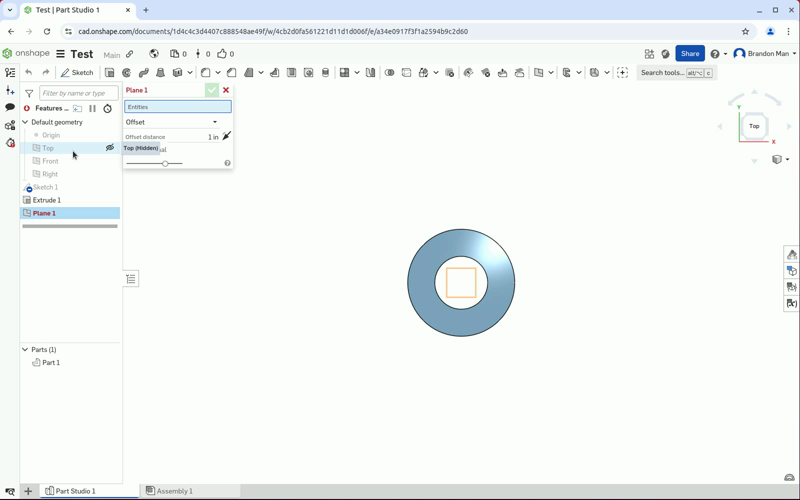
click(73, 150)
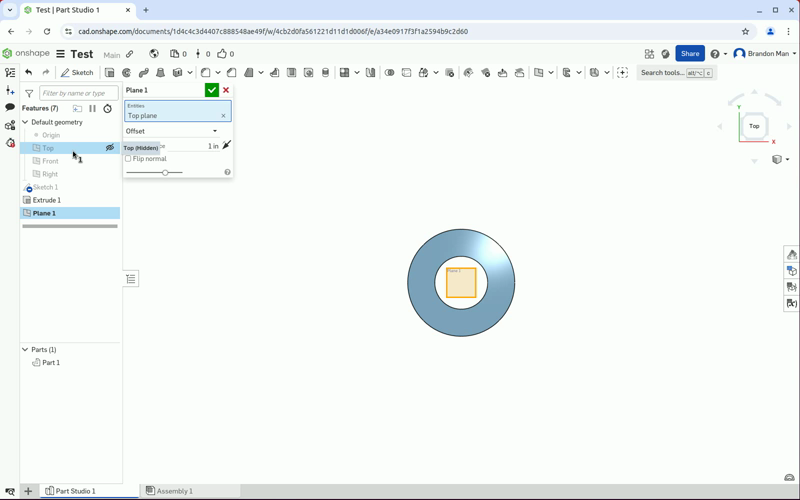
key(tab, 2)
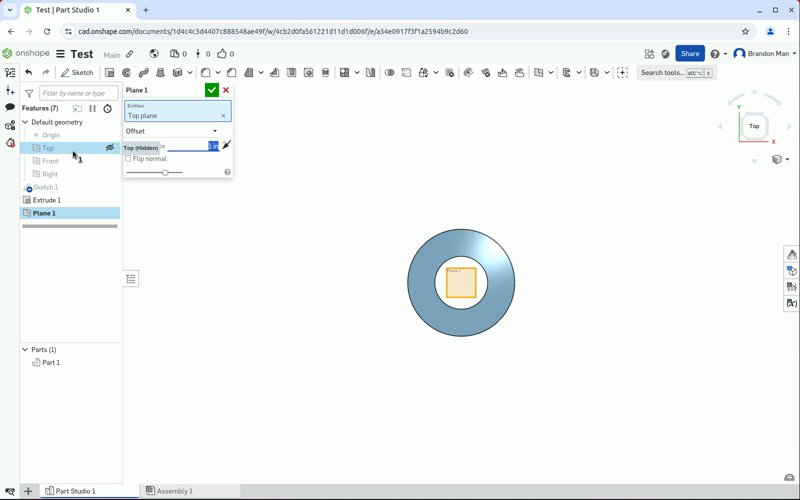
text(23.108)
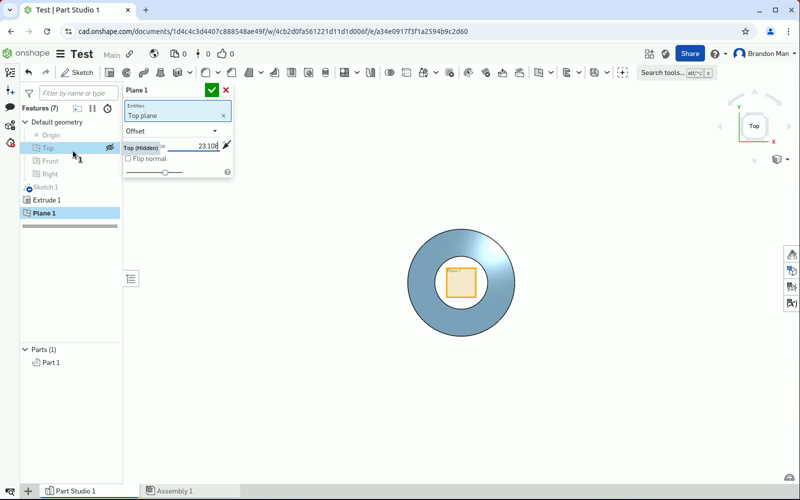
key(enter, 2)
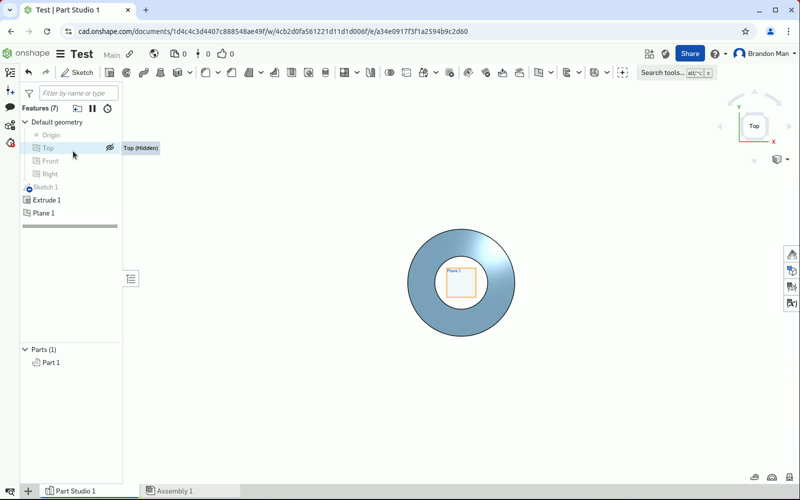
key(shift+s)
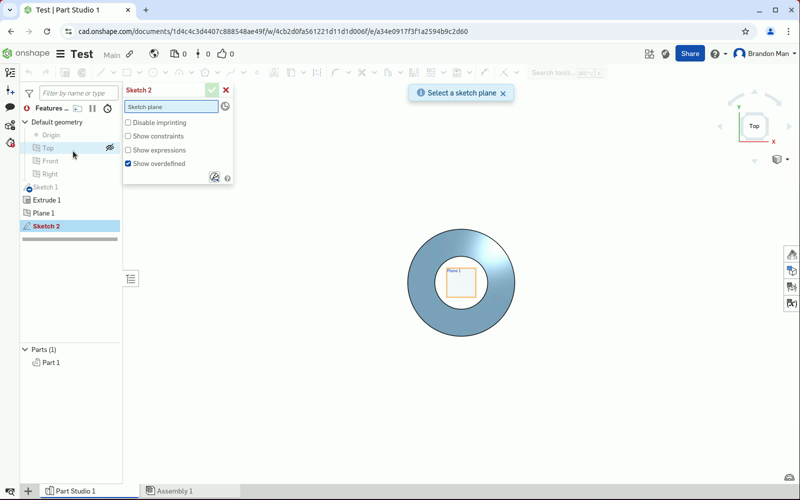
mouse_move(73, 215)
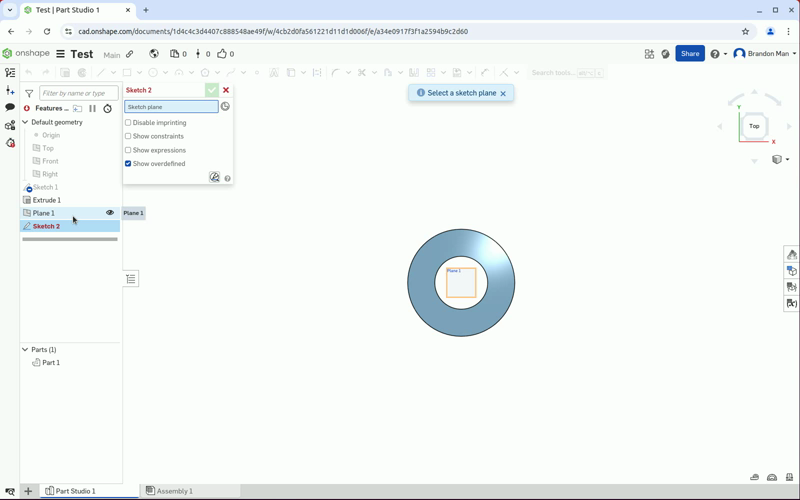
click(73, 215)
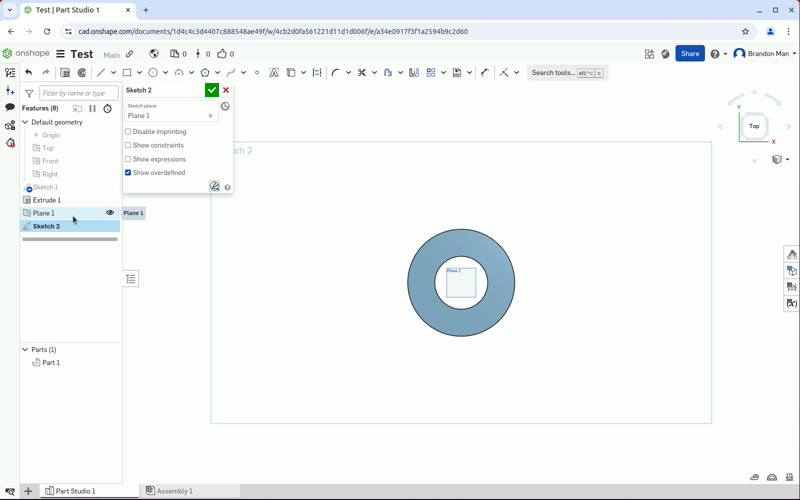
mouse_move(73, 352)
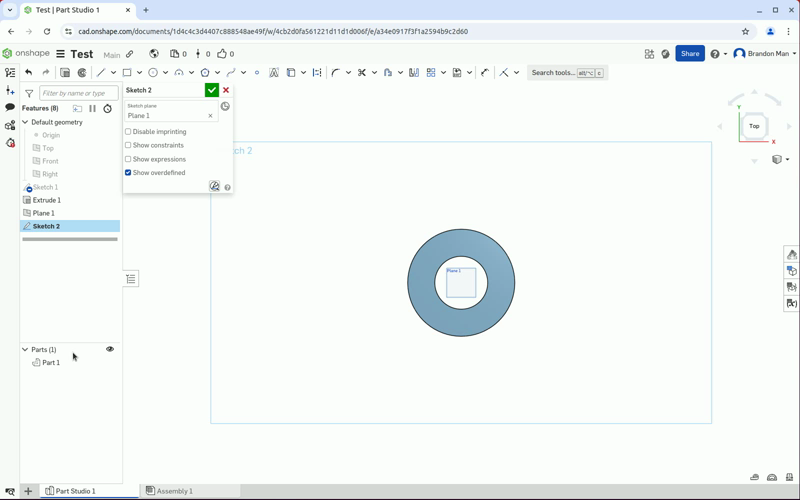
key(y)
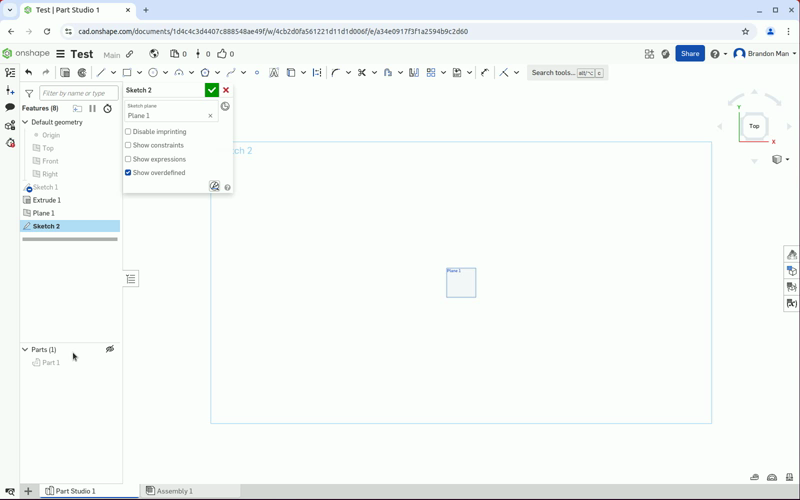
key(c)
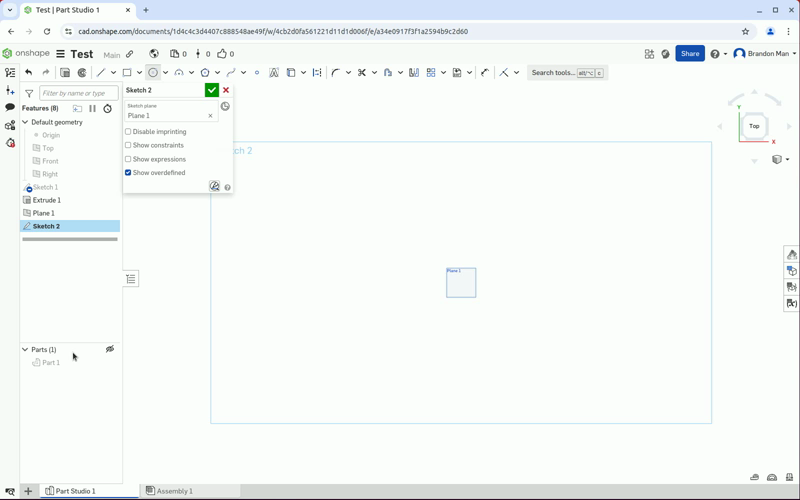
key_down(shift)
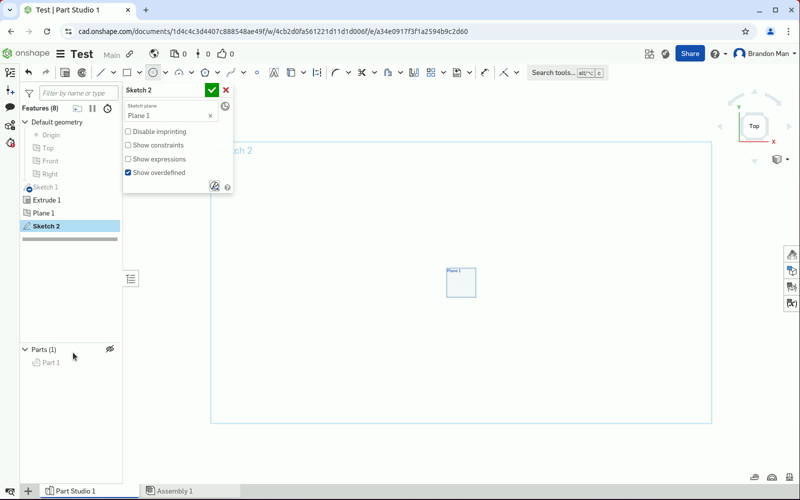
mouse_move(461, 282)
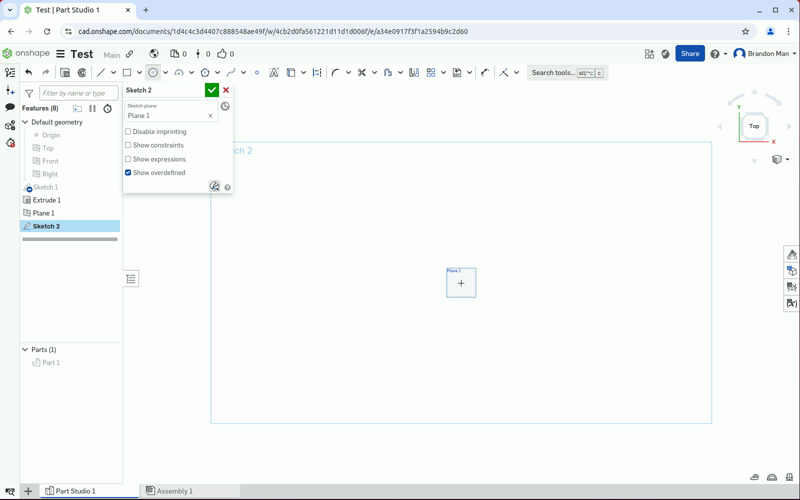
click(461, 282)
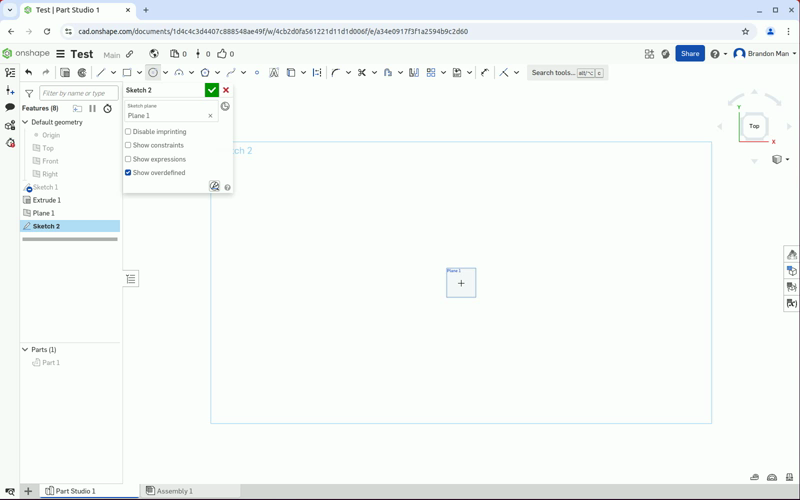
key_up(shift)
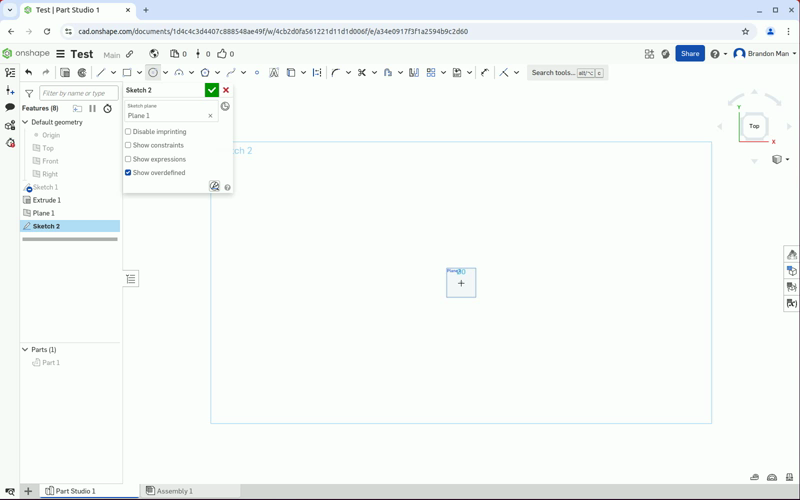
mouse_move(514, 282)
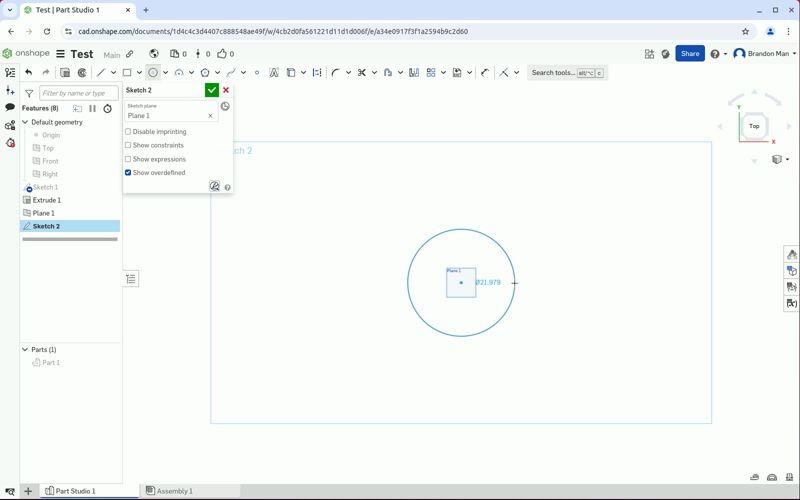
click(514, 282)
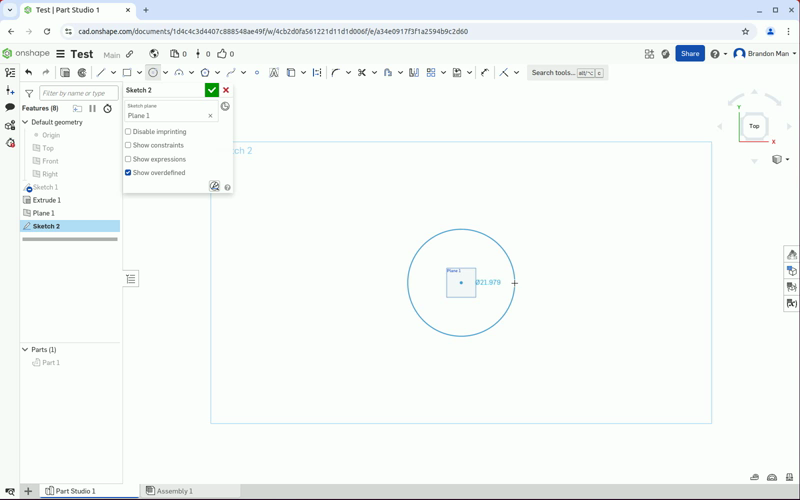
key(esc)
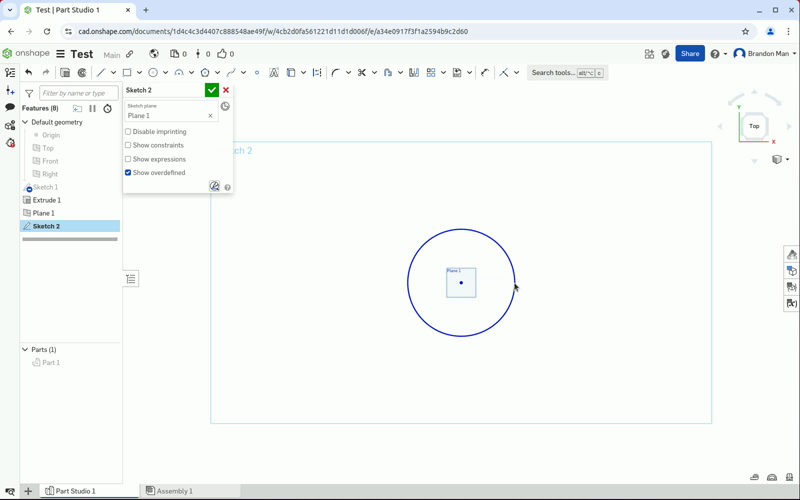
key(c)
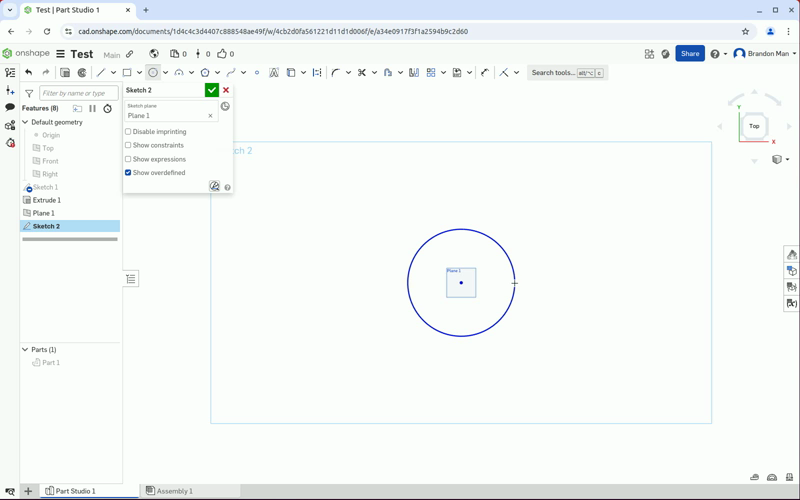
key_down(shift)
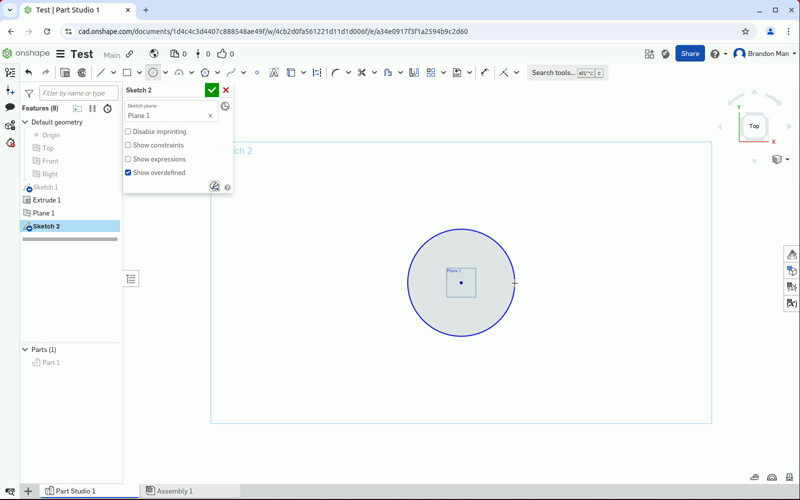
mouse_move(461, 282)
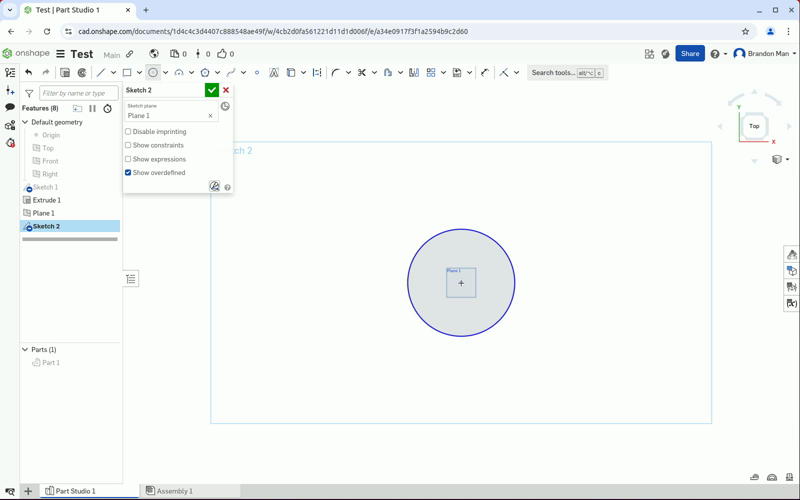
click(461, 282)
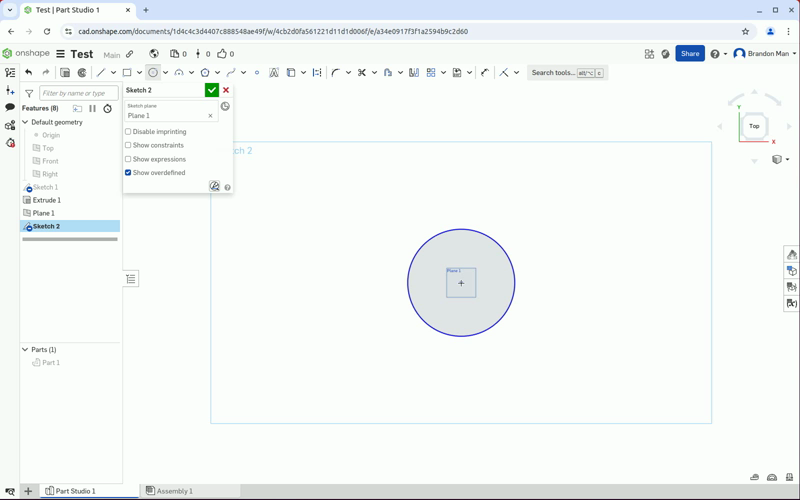
key_up(shift)
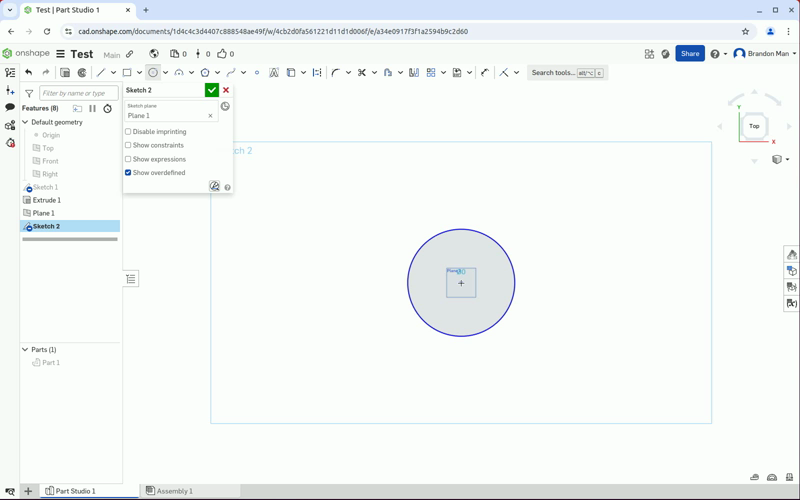
mouse_move(497, 282)
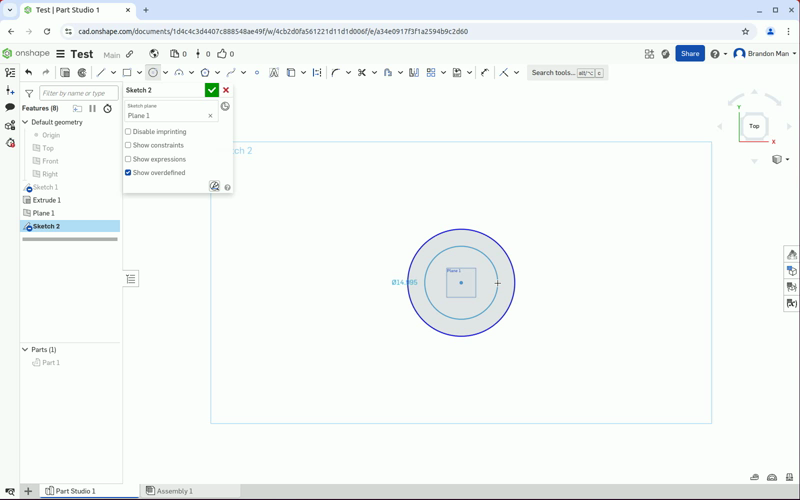
click(497, 282)
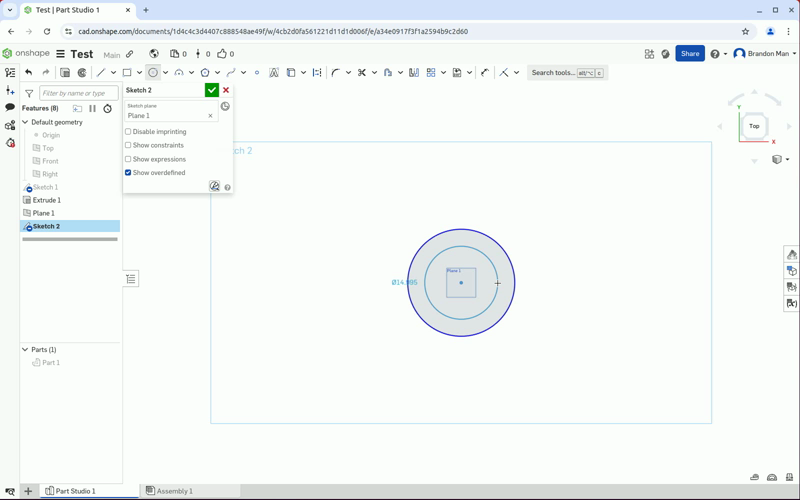
key(esc)
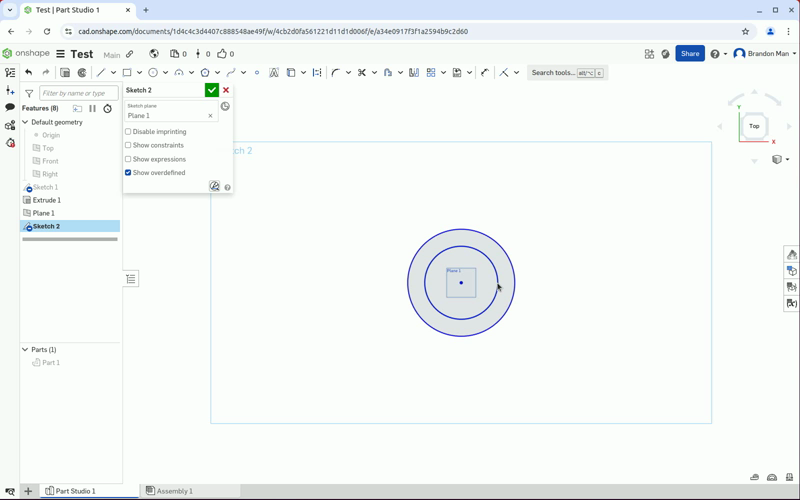
mouse_move(504, 281)
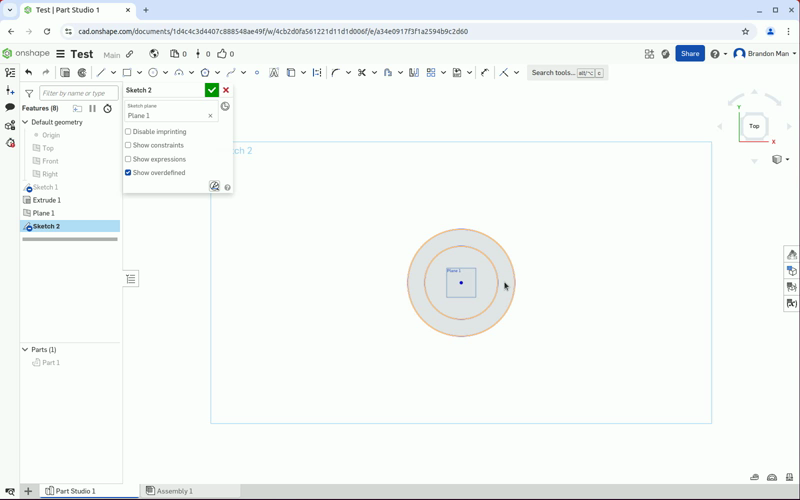
click(504, 281)
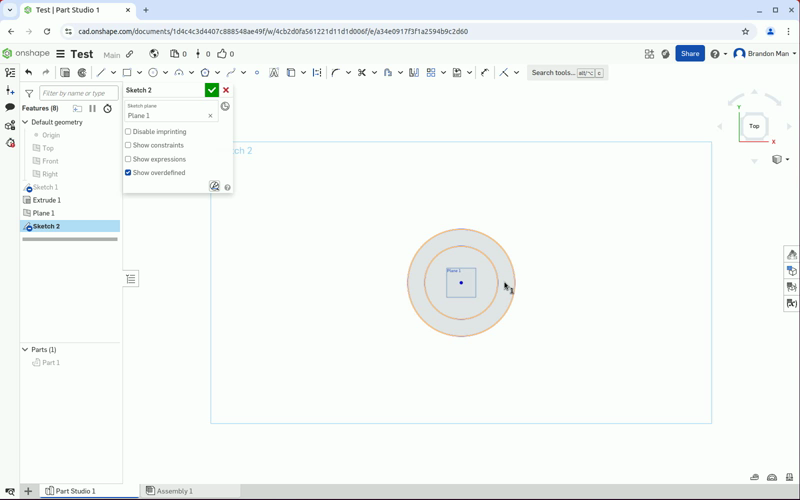
mouse_move(73, 352)
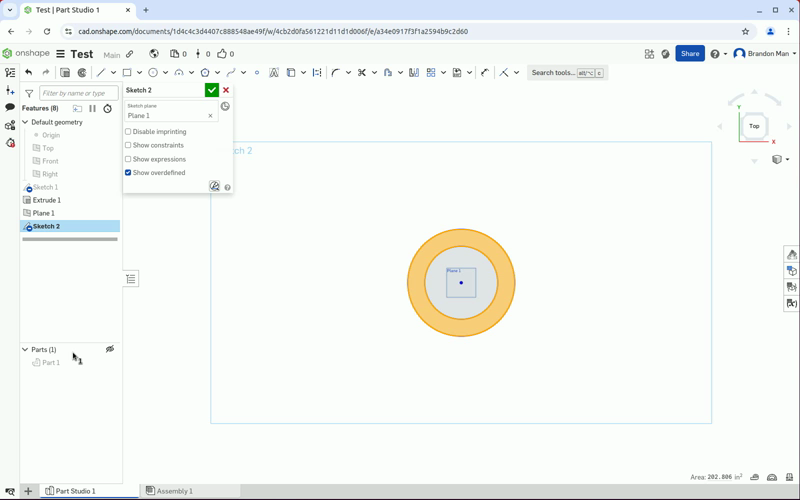
key(shift+y)
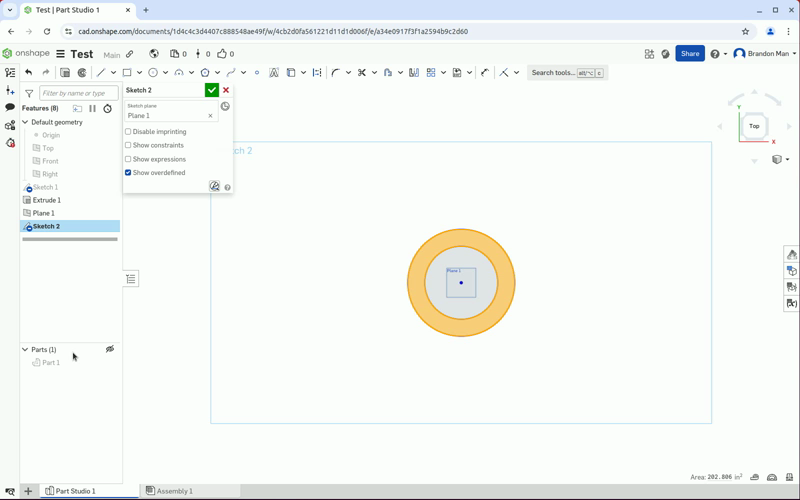
key(shift+e)
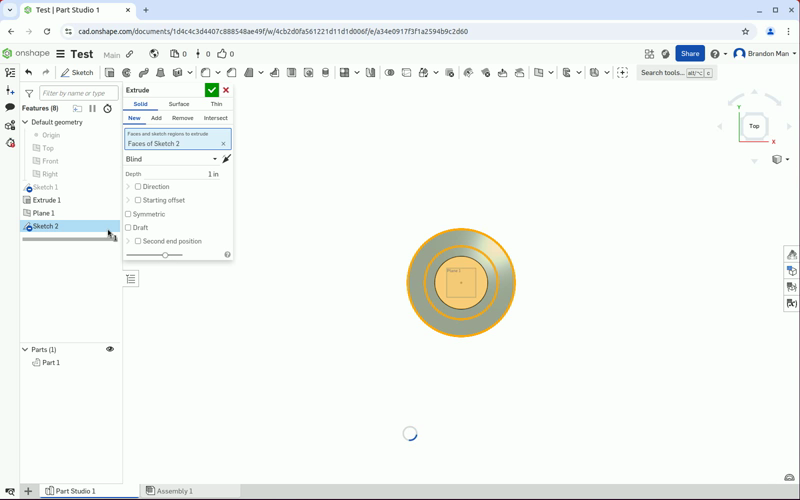
mouse_move(143, 106)
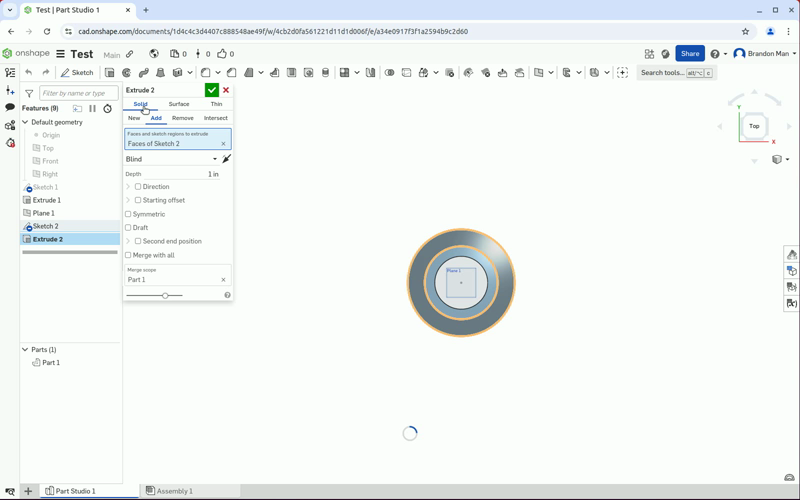
click(143, 106)
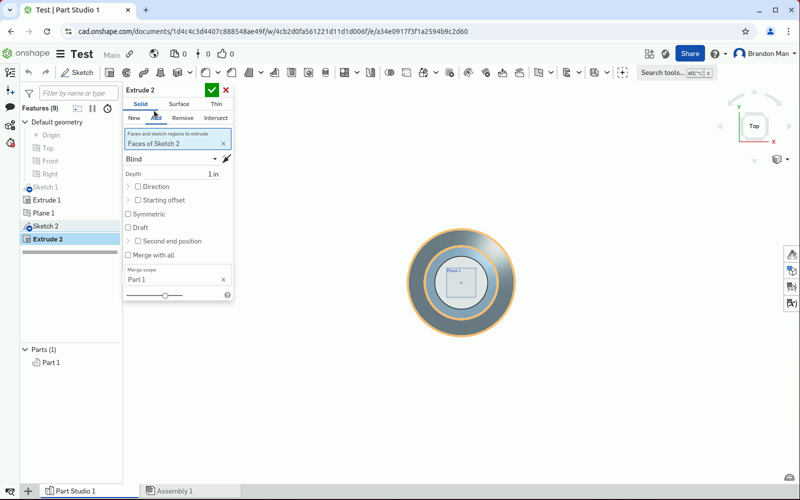
mouse_move(186, 120)
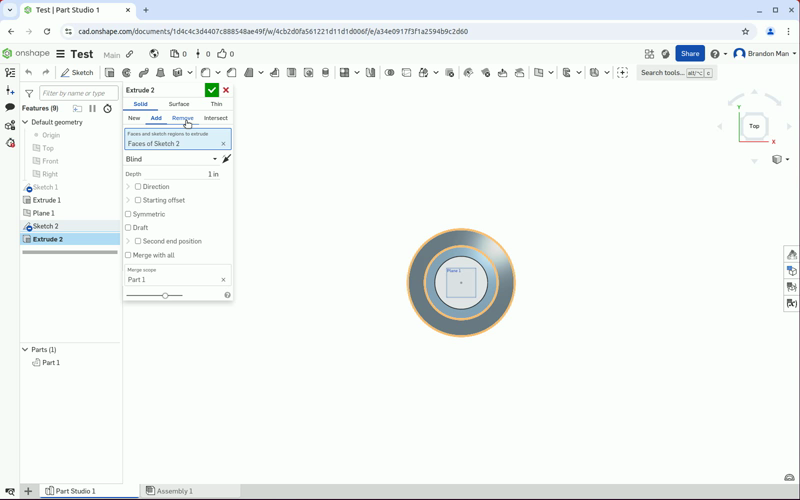
click(186, 120)
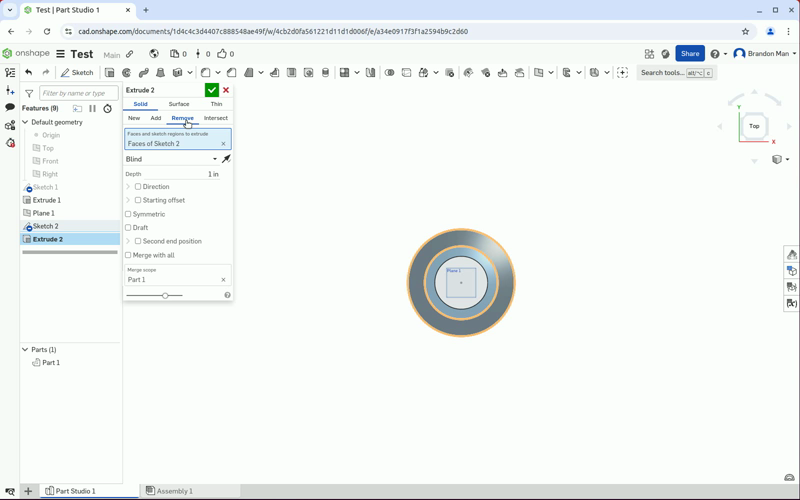
key(tab, 4)
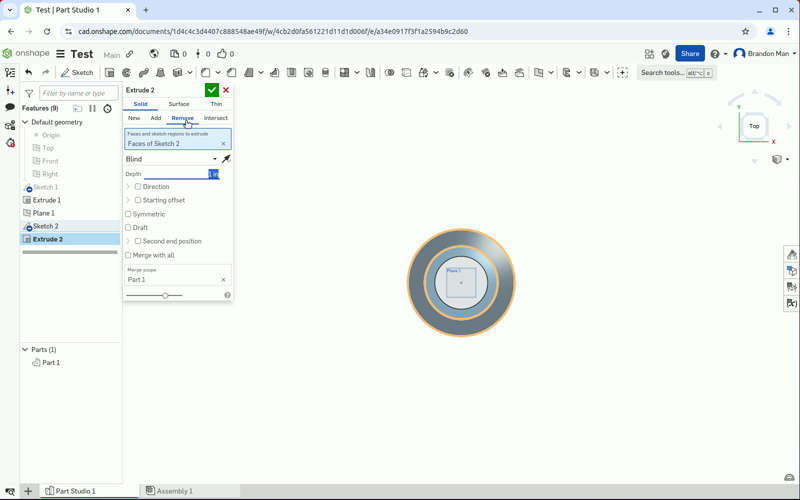
text(1.204)
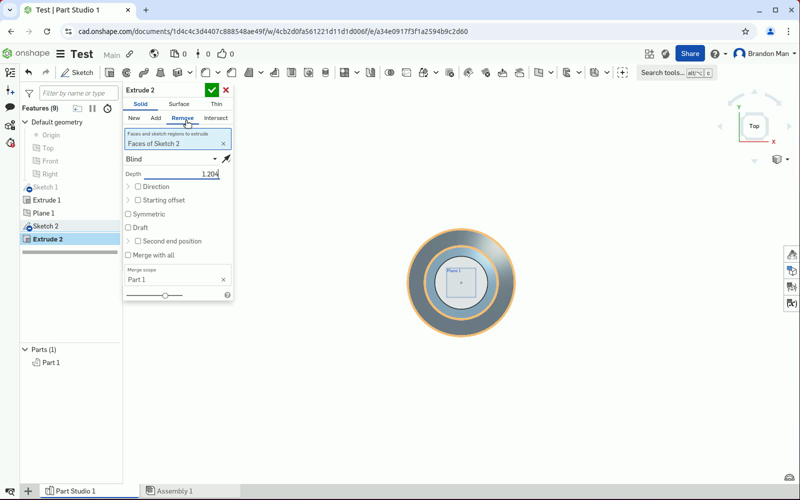
key(tab, 6)
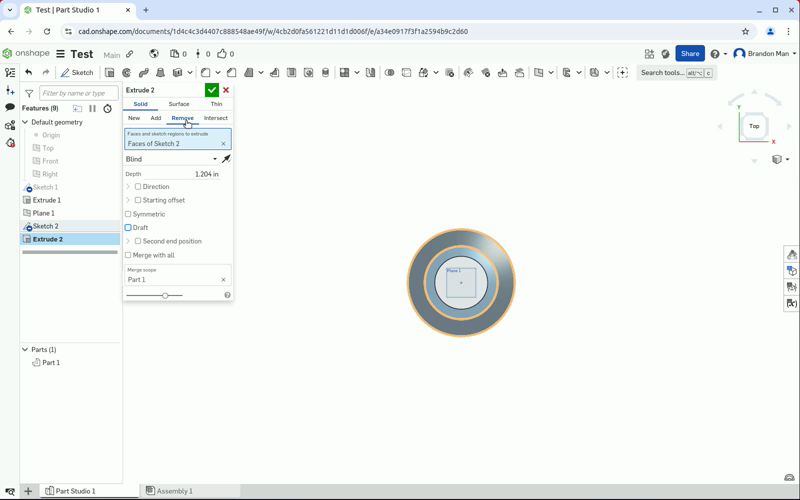
key(space)
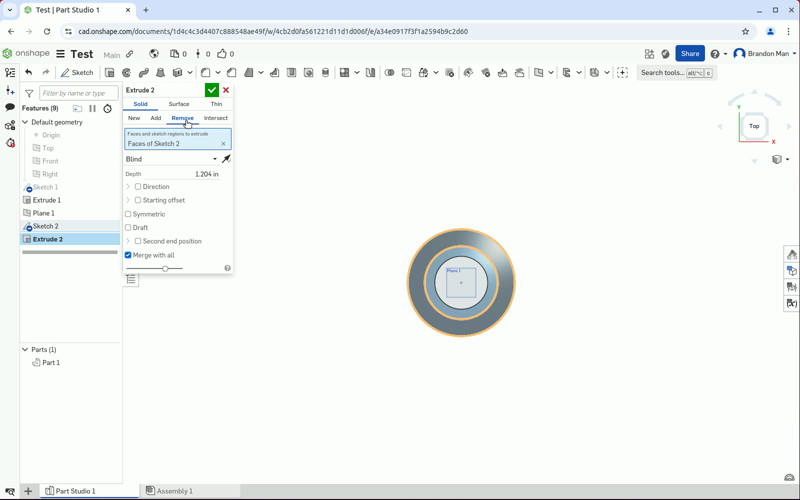
key(enter)
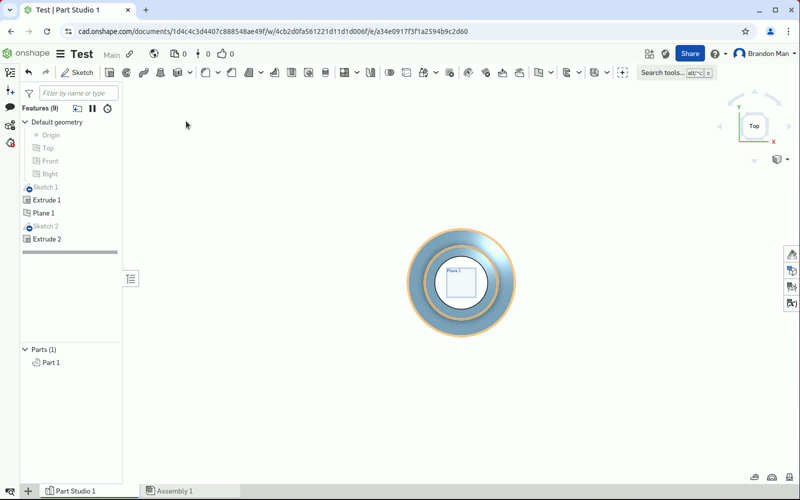
key(shift+h)
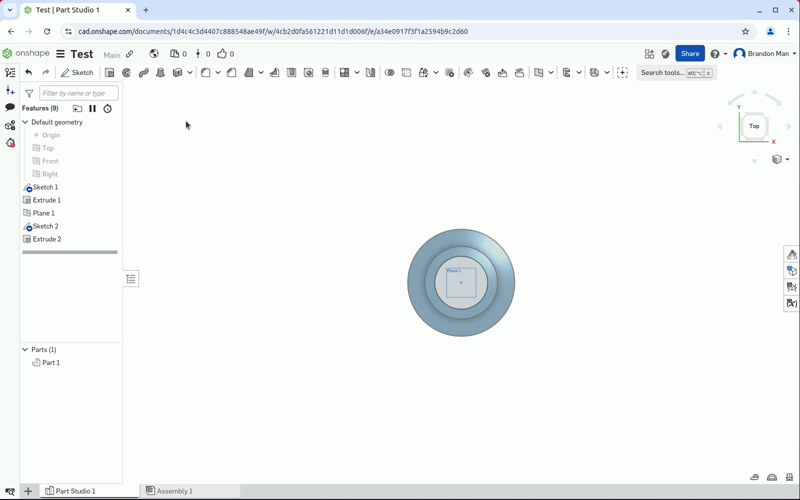
key(shift+h)
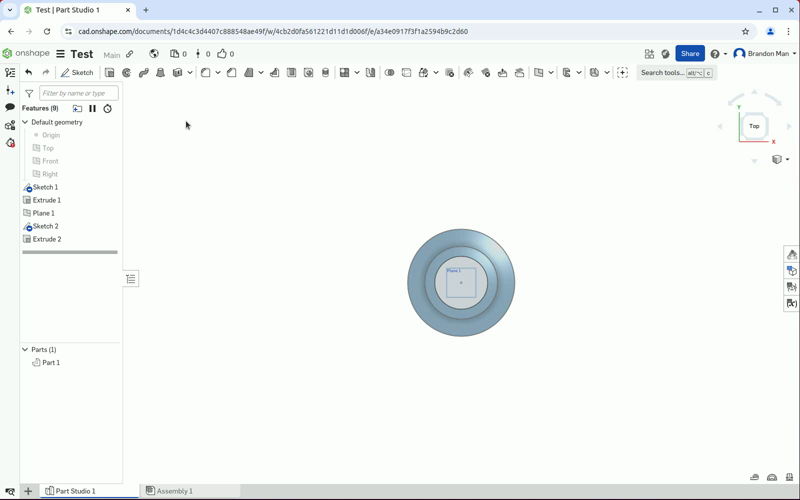
key(shift+7)
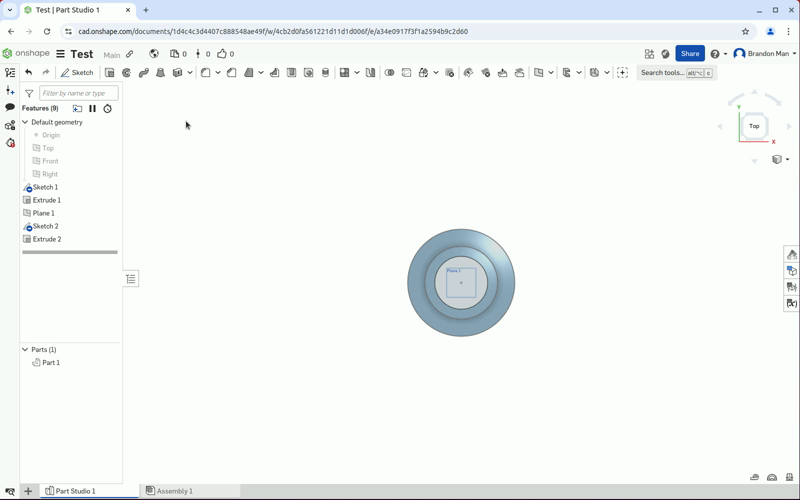
key(up, 3)
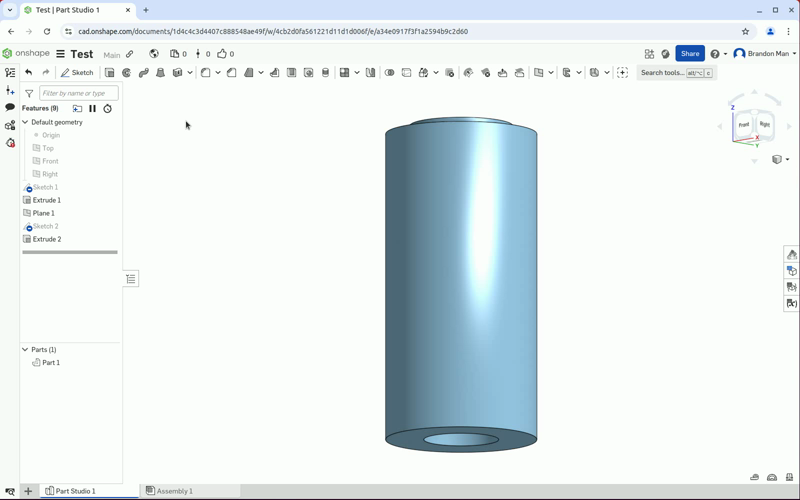
key(left, 3)
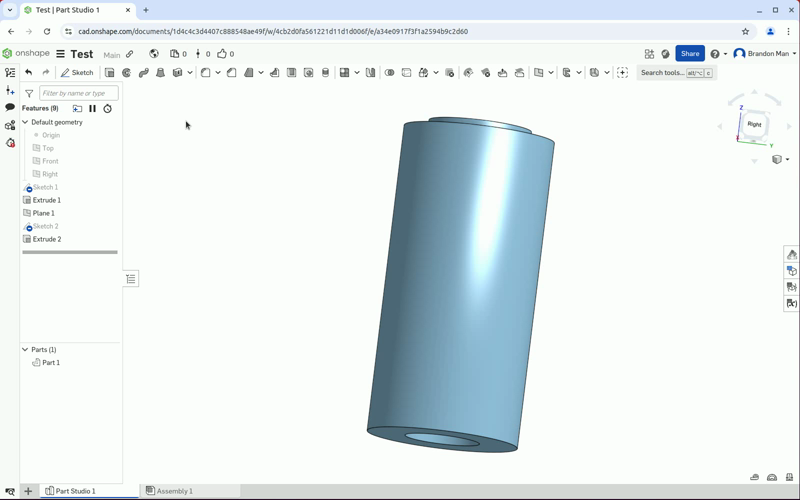
key(right, 3)
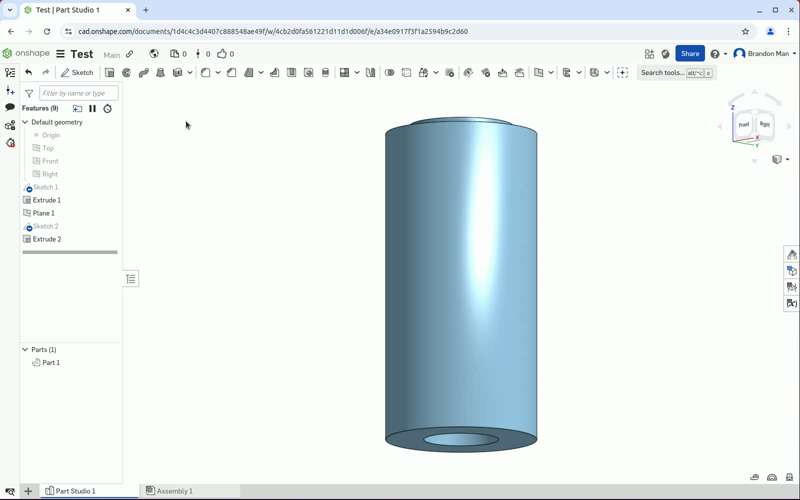
key(down, 3)
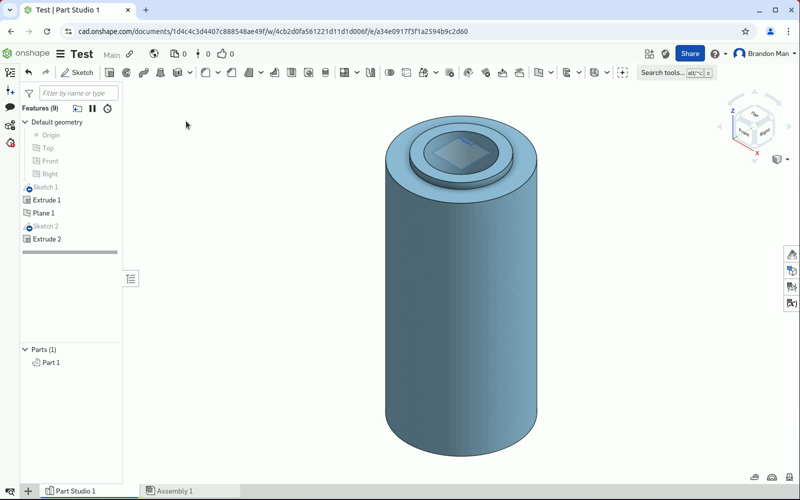
mouse_move(73, 189)
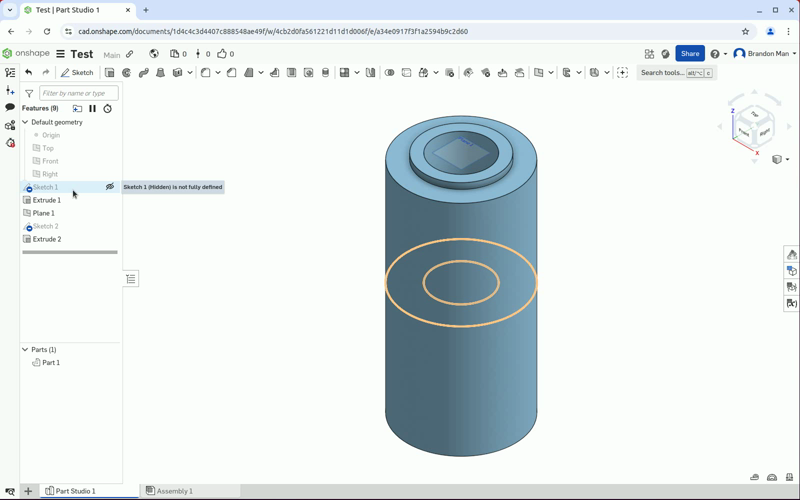
click(73, 189)